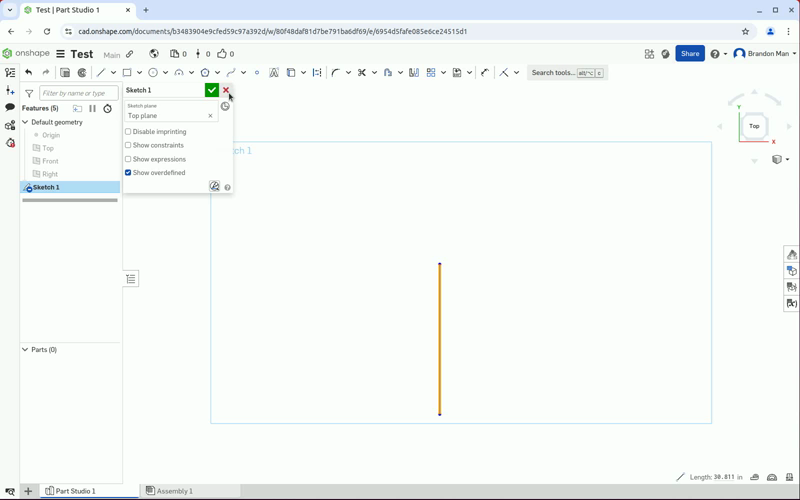
key(shift+h)
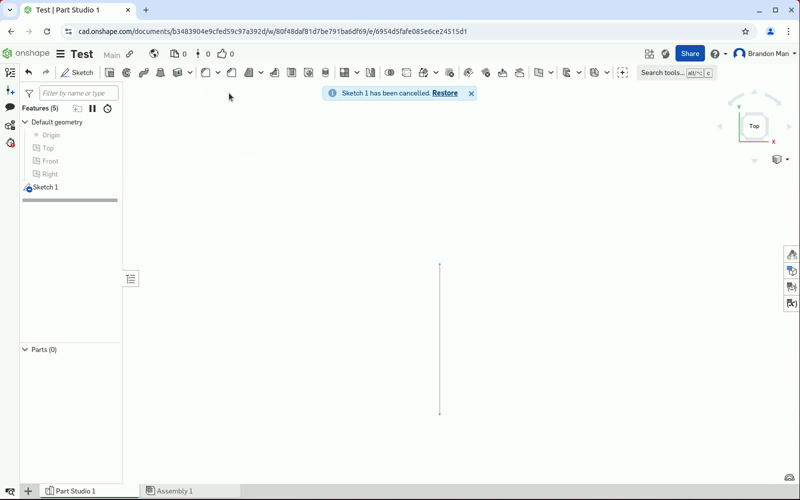
key(shift+s)
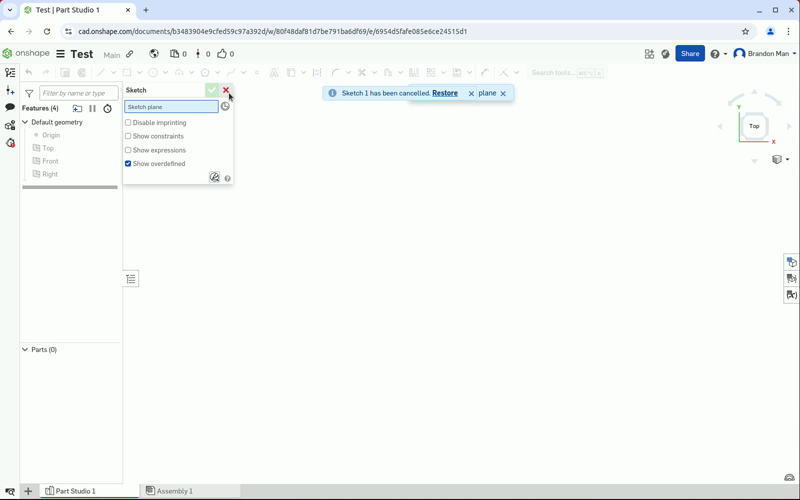
mouse_move(73, 150)
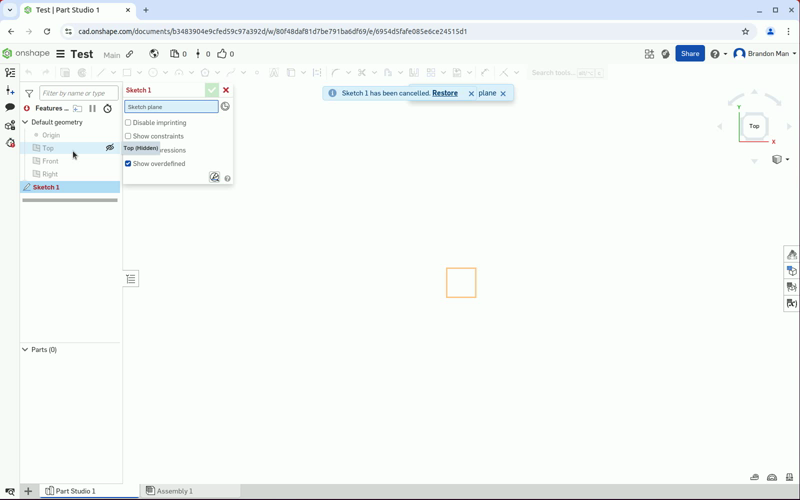
click(73, 150)
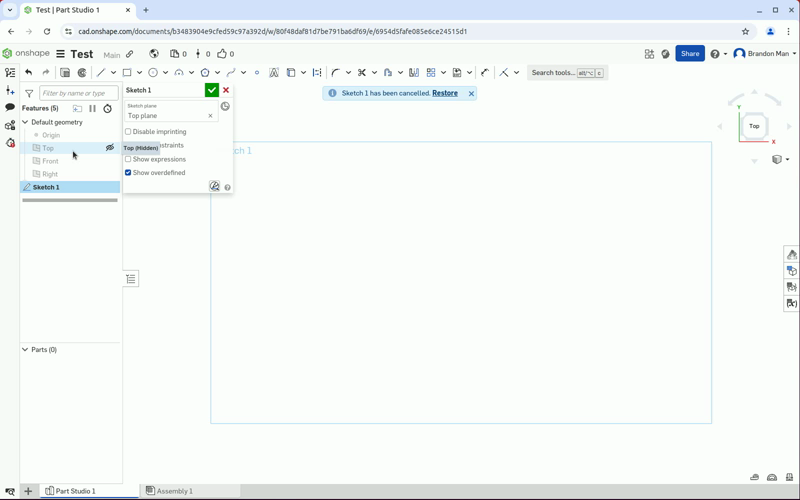
mouse_move(73, 352)
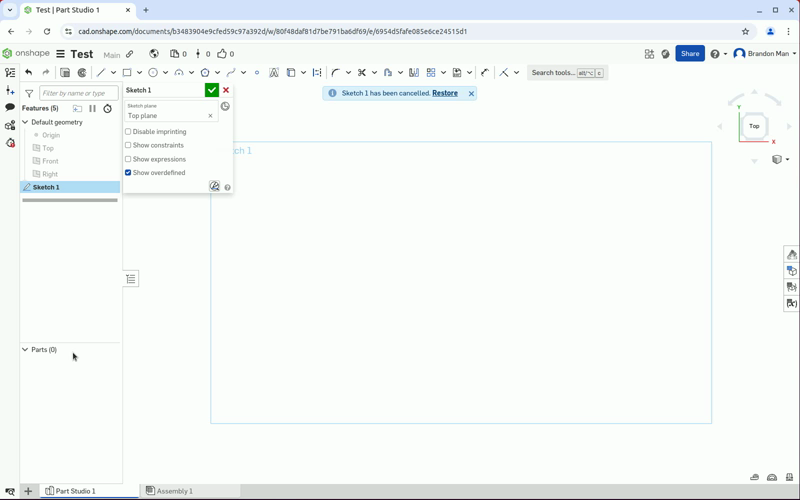
key(y)
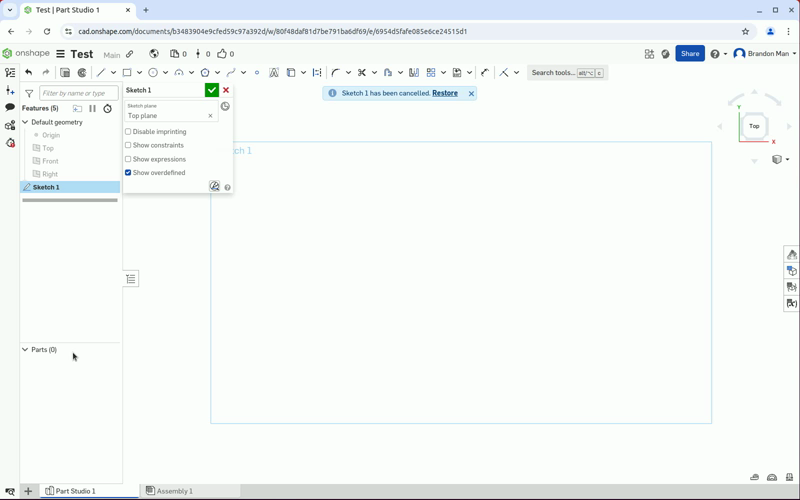
key(c)
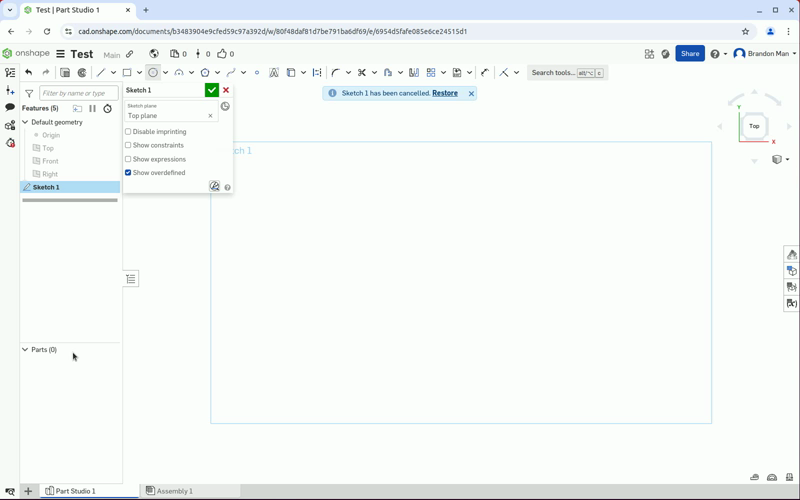
key_down(shift)
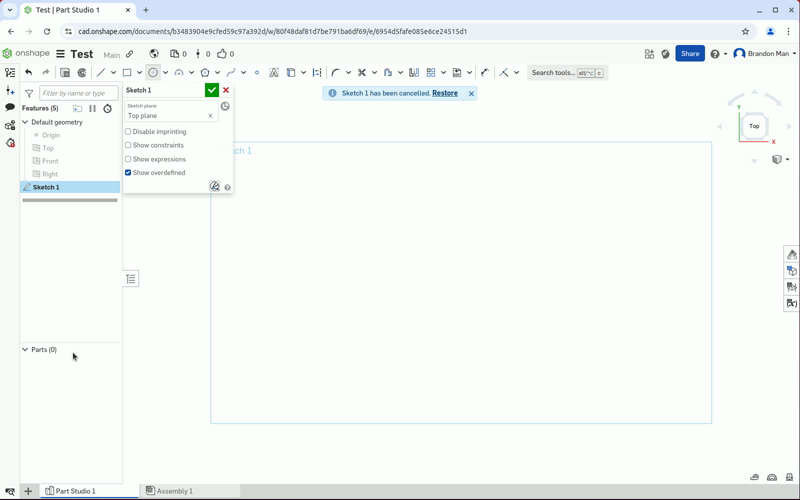
mouse_move(461, 282)
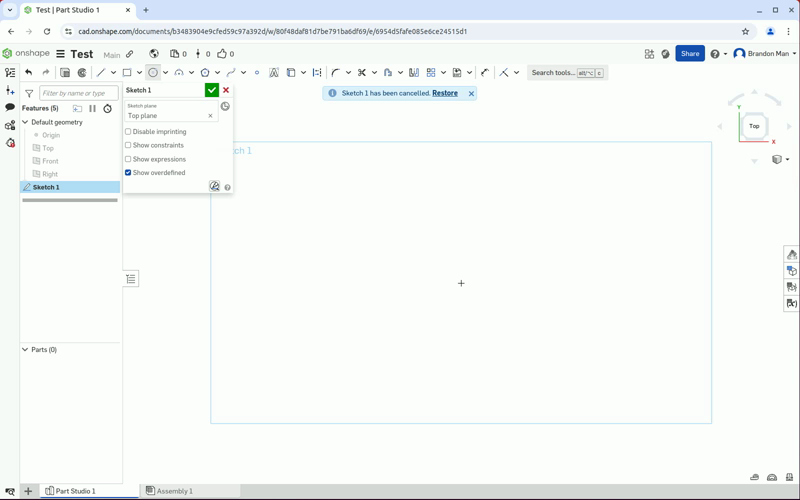
click(461, 282)
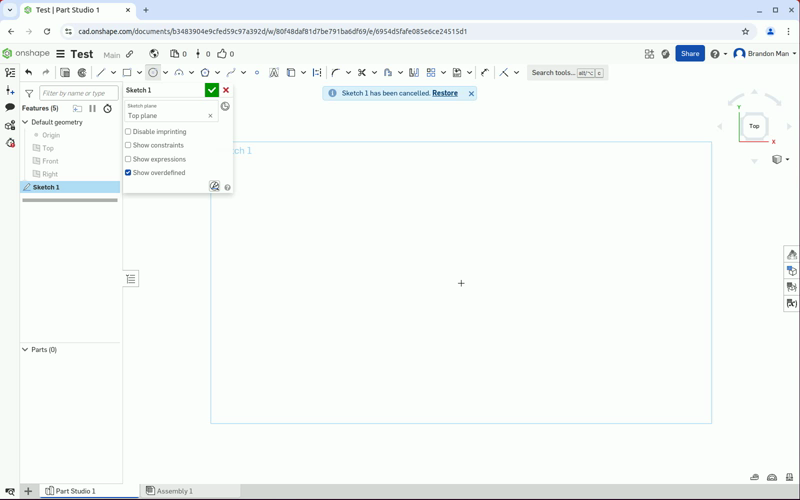
key_up(shift)
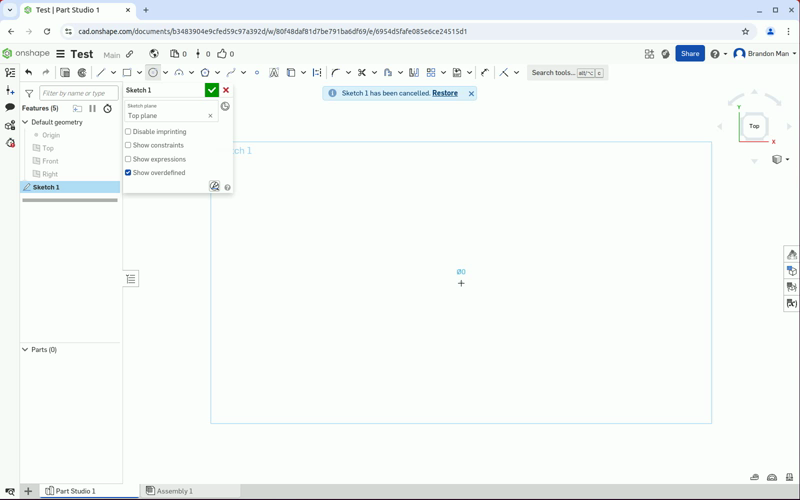
mouse_move(505, 282)
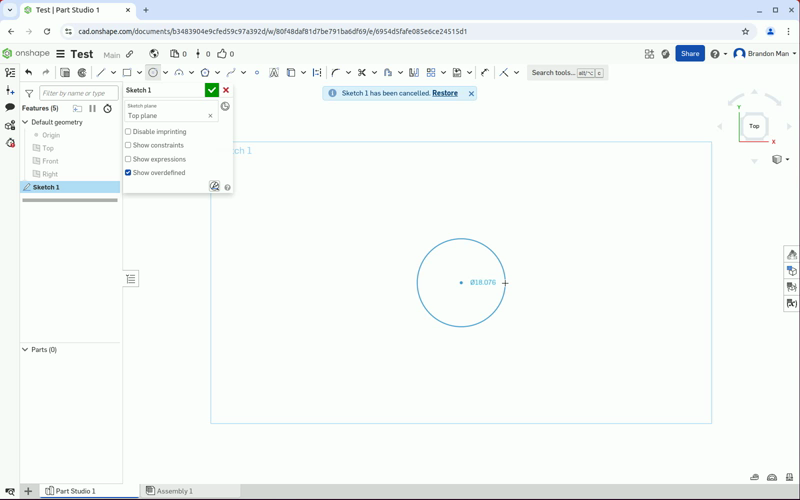
click(505, 282)
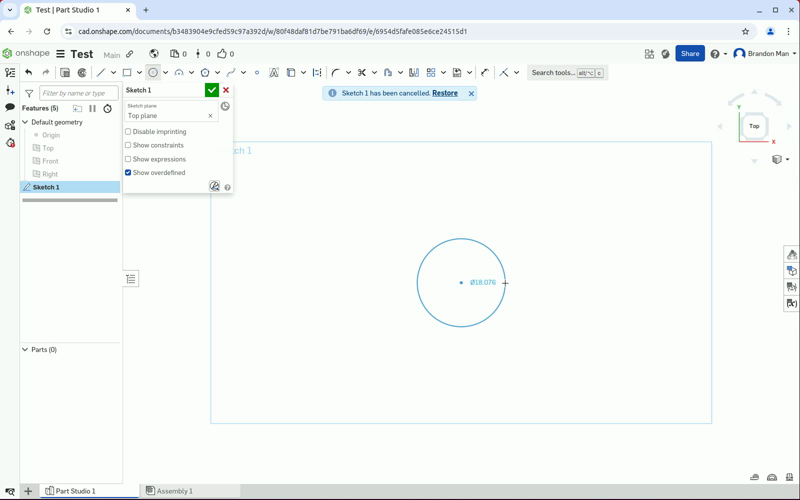
key(esc)
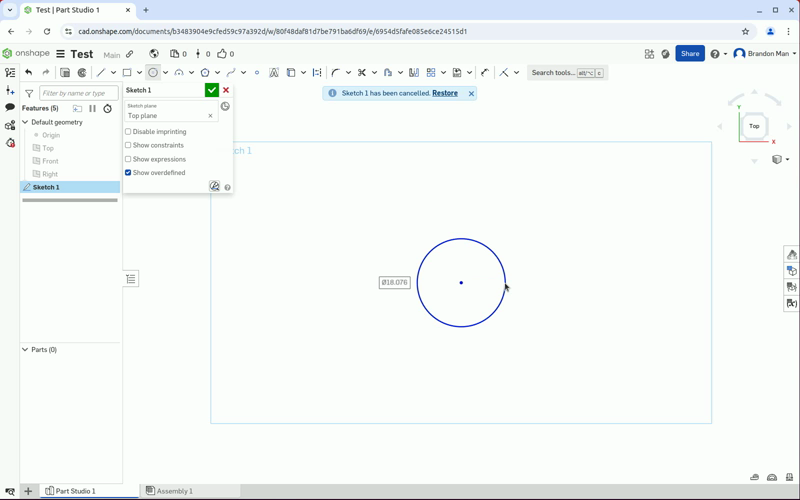
key(c)
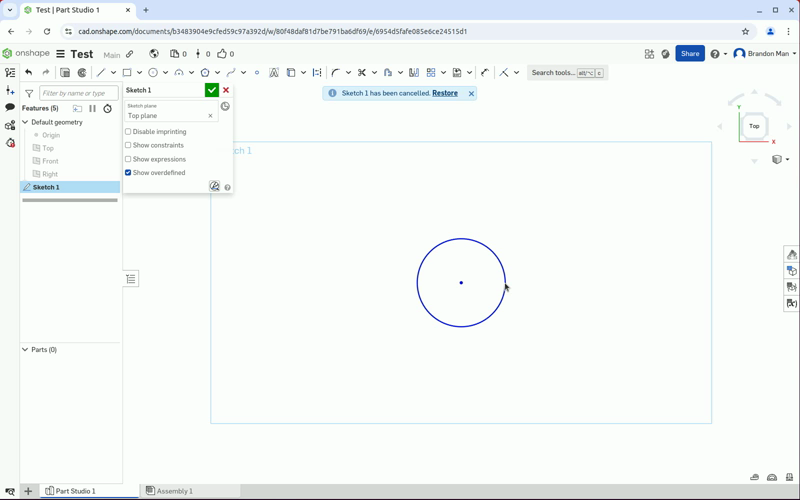
key_down(shift)
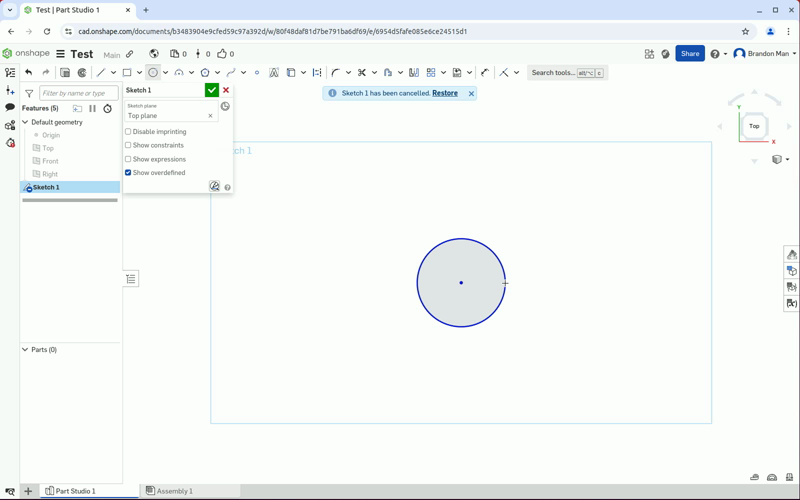
mouse_move(461, 282)
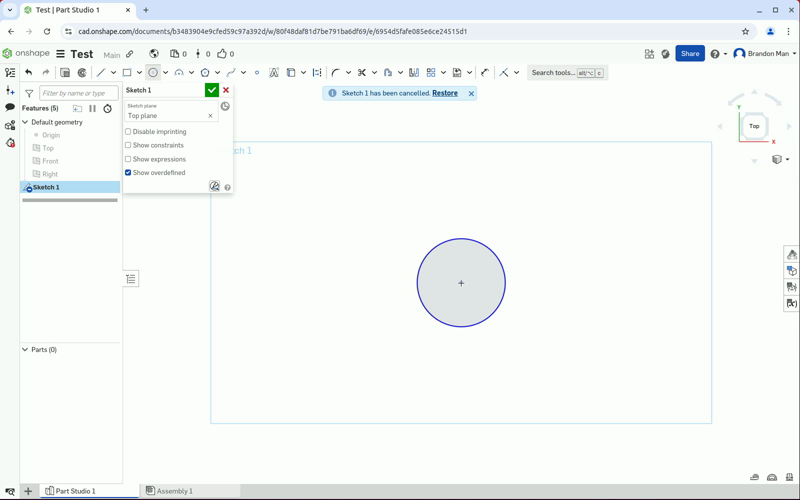
click(461, 282)
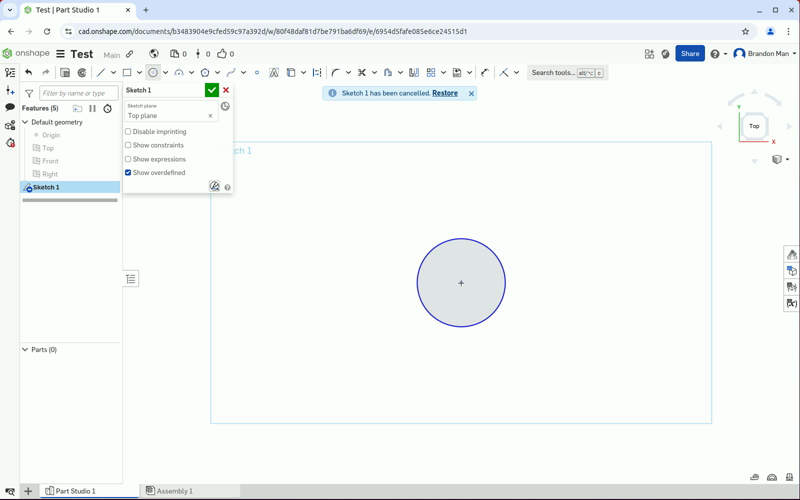
key_up(shift)
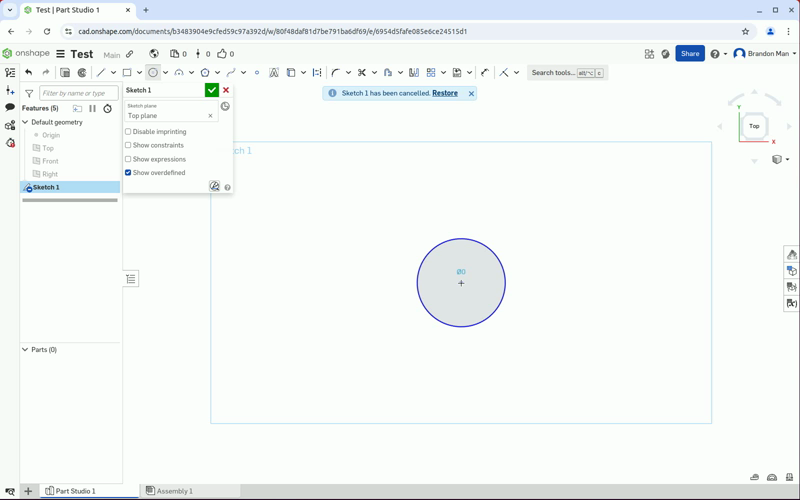
mouse_move(474, 282)
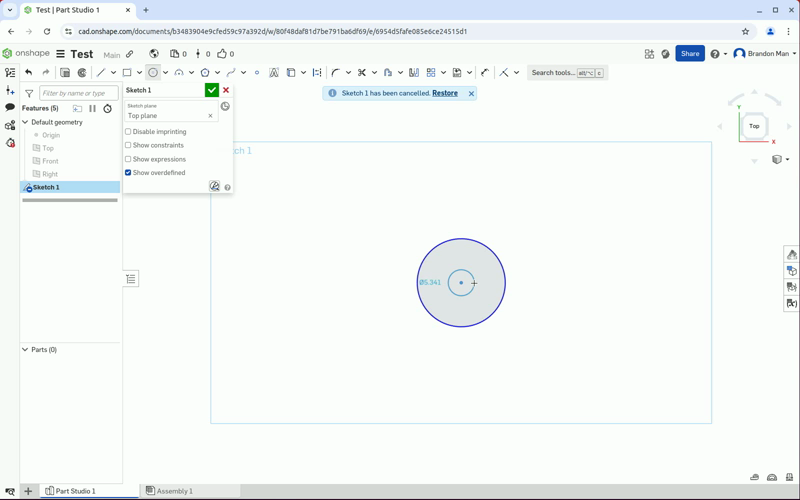
click(474, 282)
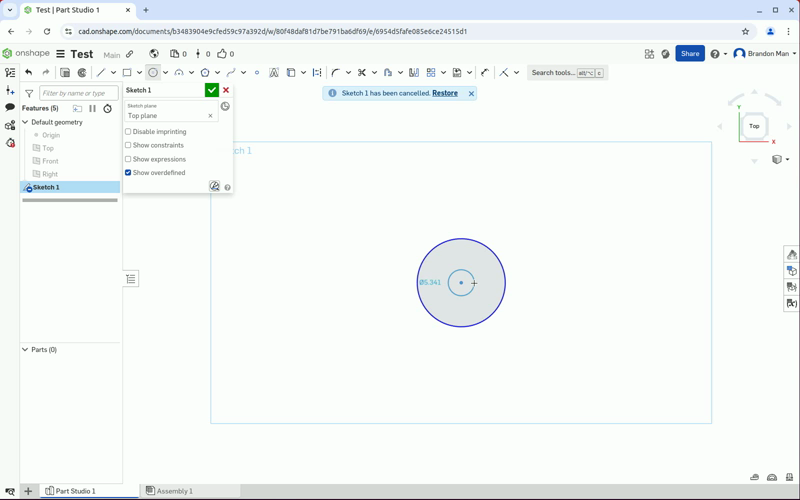
key(esc)
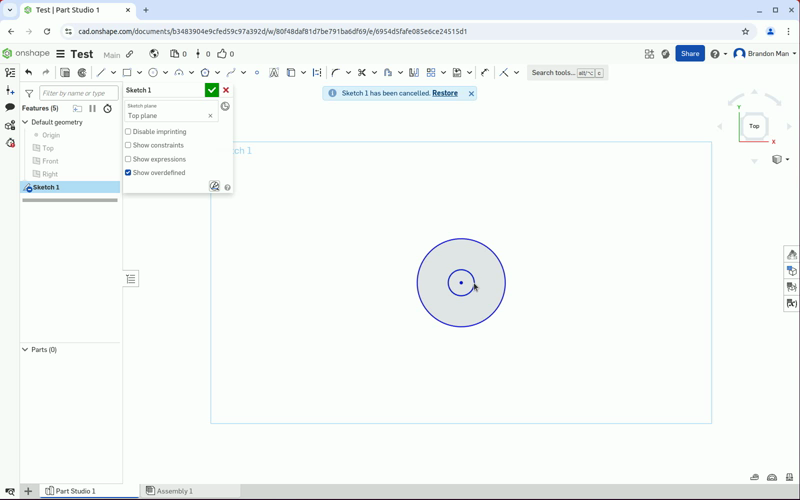
mouse_move(440, 251)
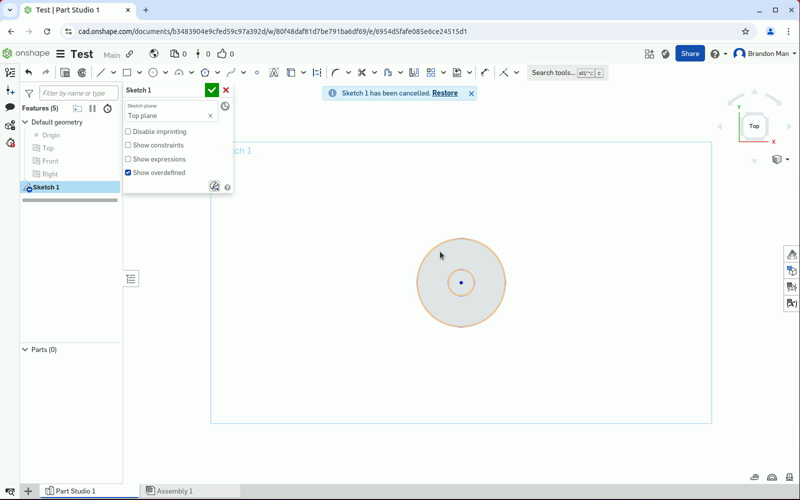
click(440, 251)
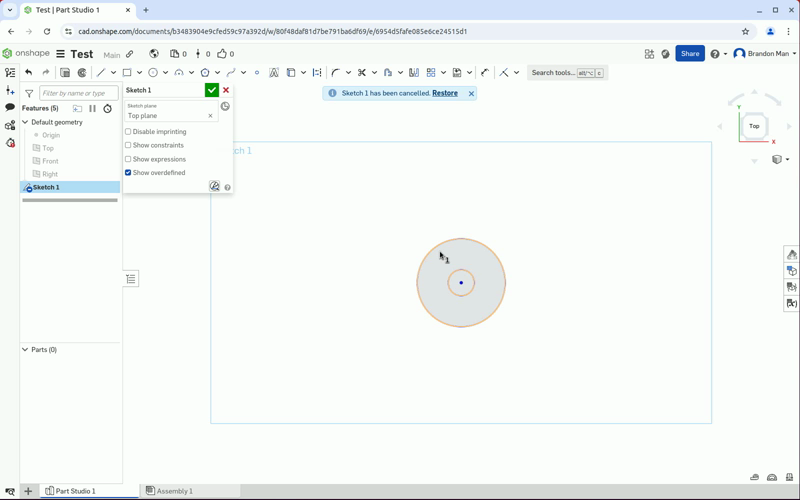
mouse_move(73, 352)
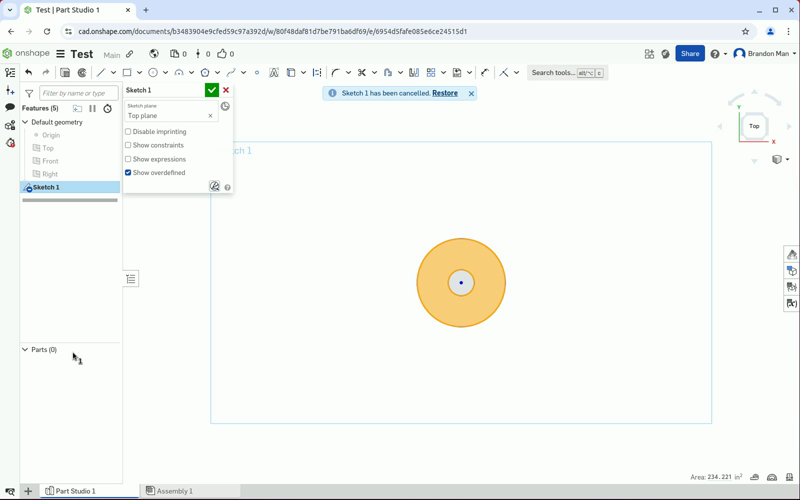
key(shift+y)
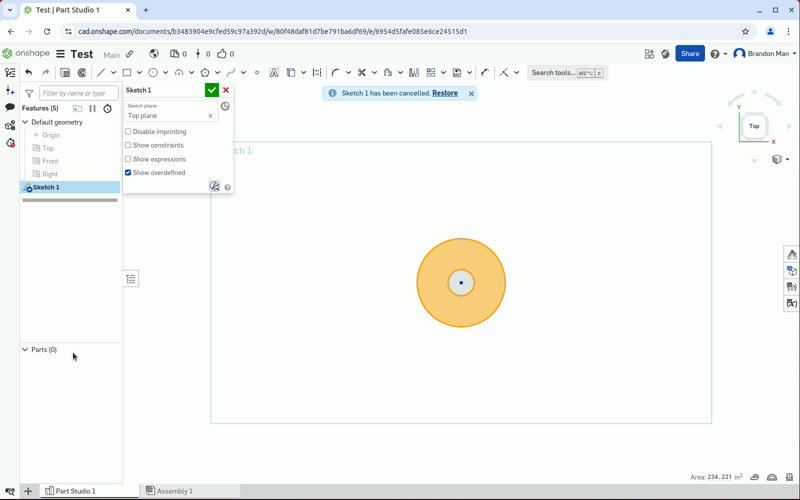
key(shift+e)
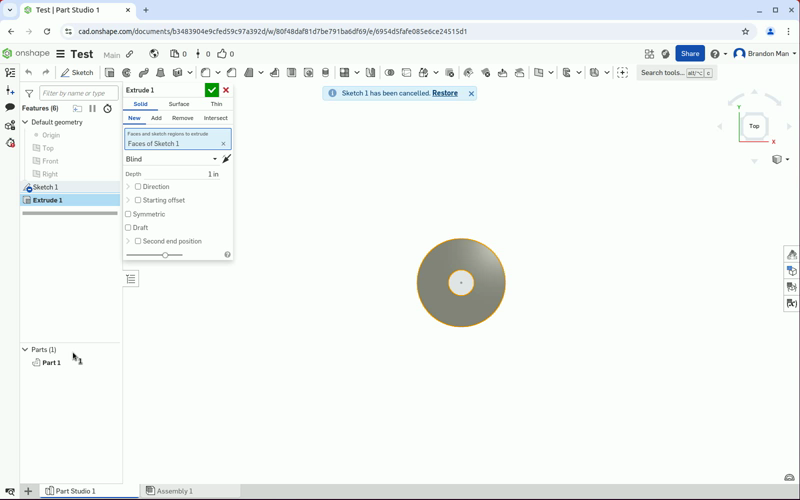
mouse_move(143, 106)
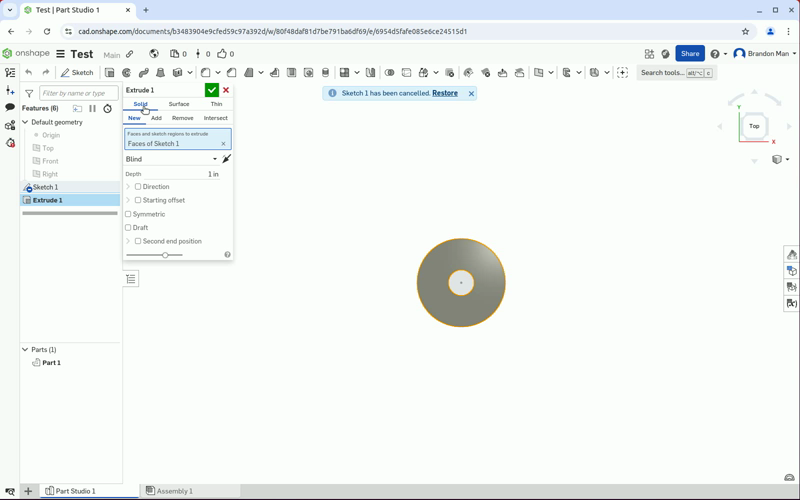
click(143, 106)
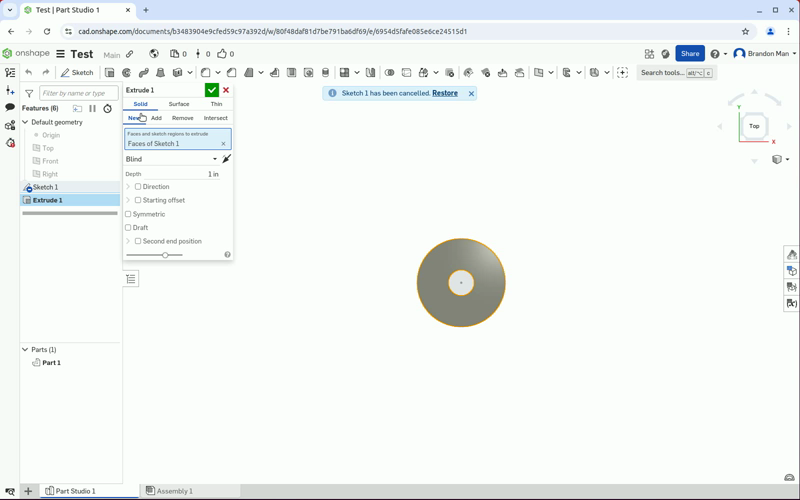
mouse_move(137, 120)
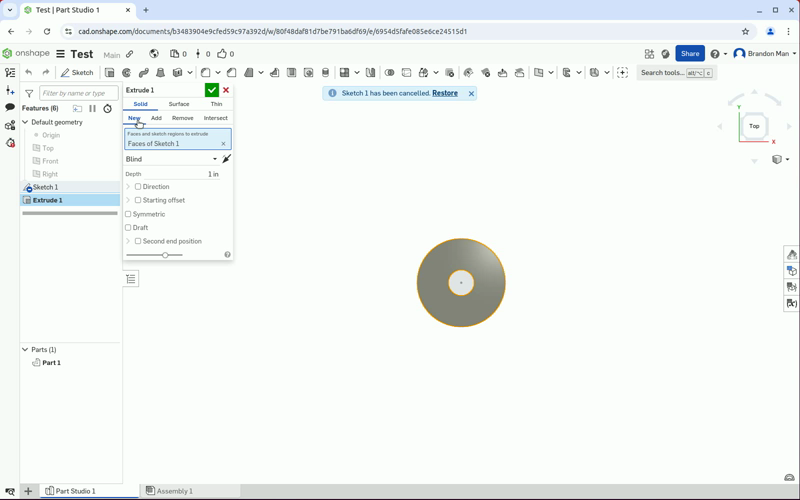
click(137, 120)
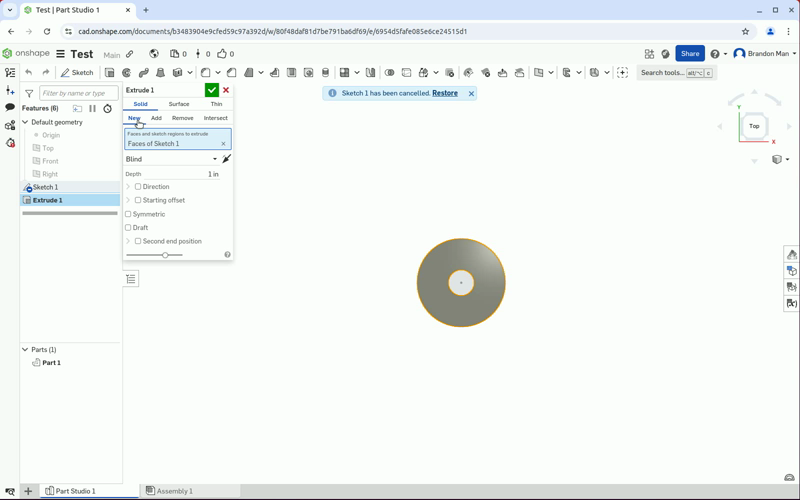
key(tab, 4)
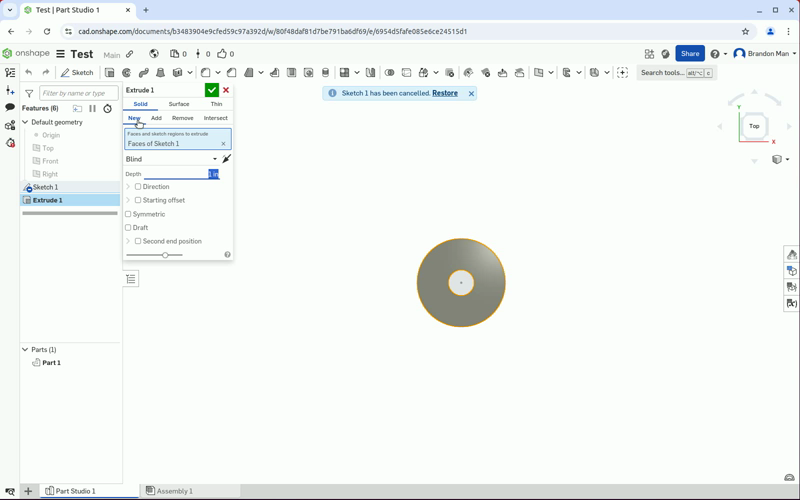
text(0.963)
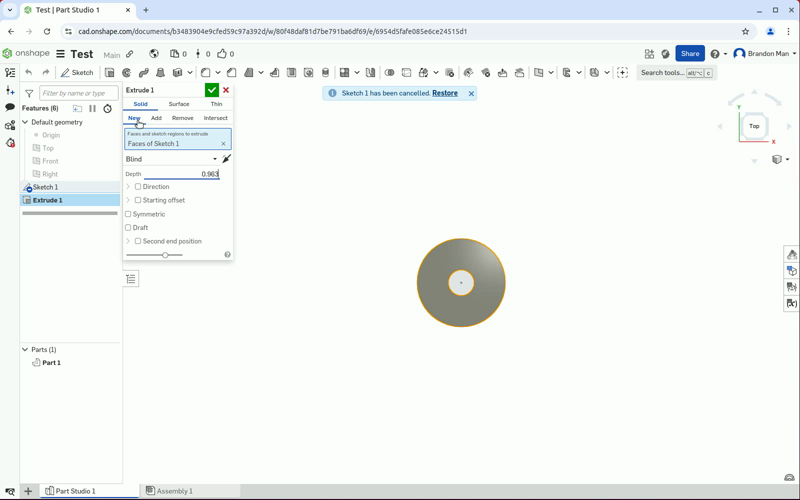
key(enter)
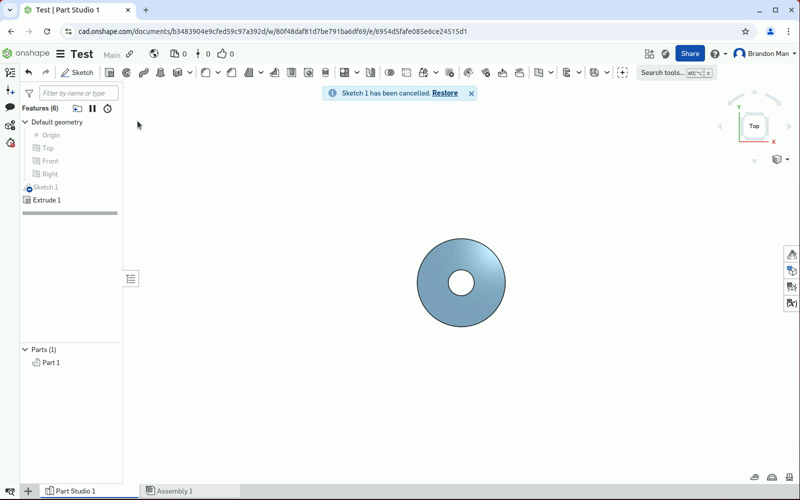
key(shift+h)
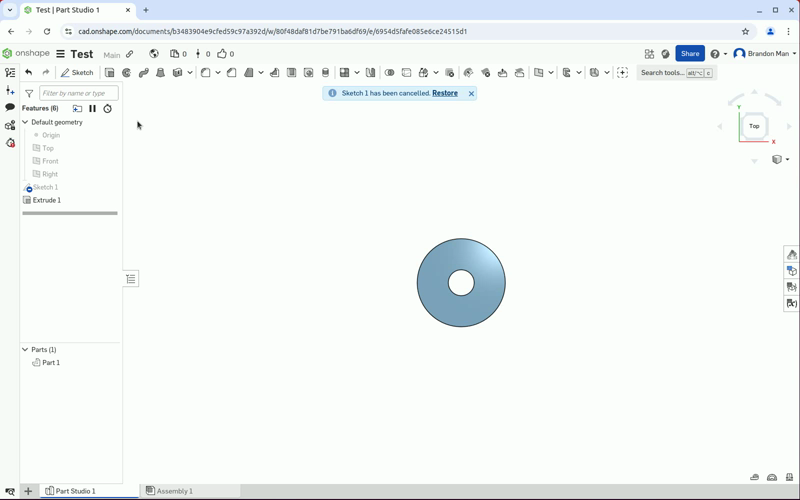
key(shift+h)
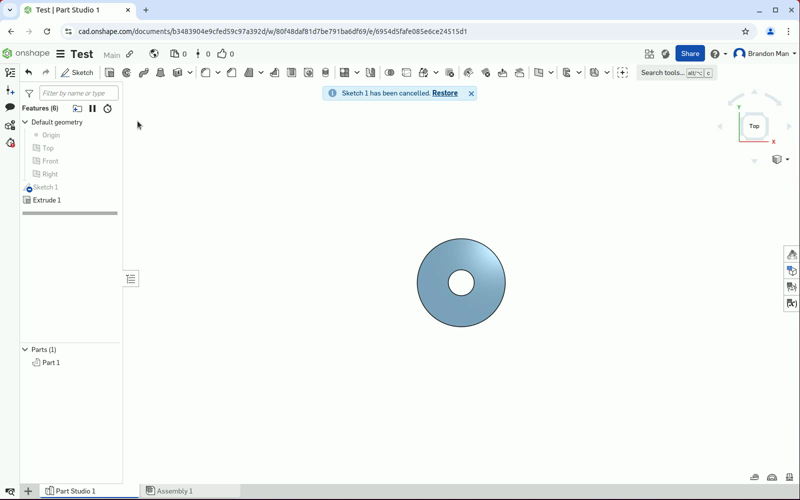
mouse_move(73, 189)
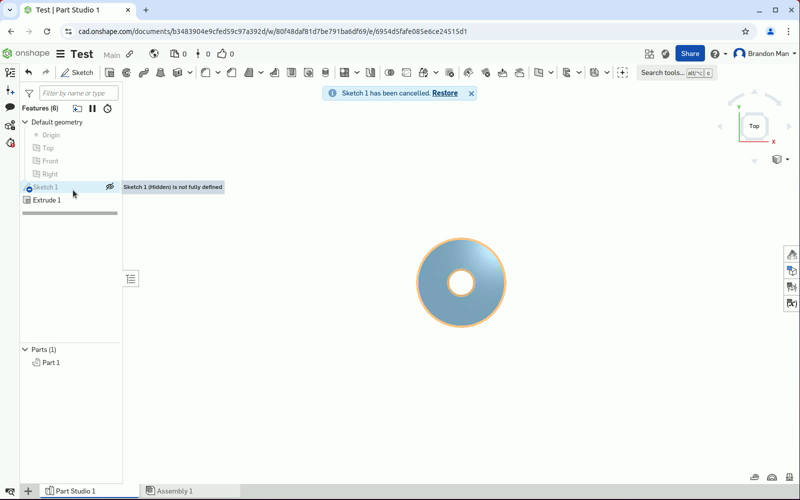
click(73, 189)
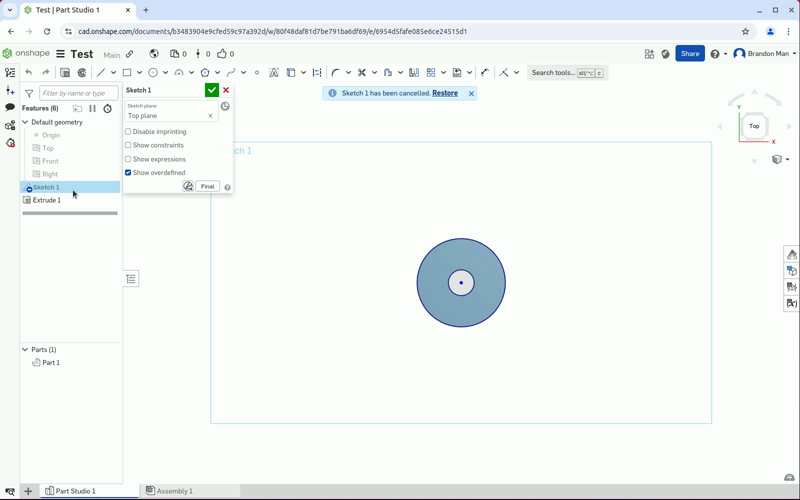
mouse_move(229, 92)
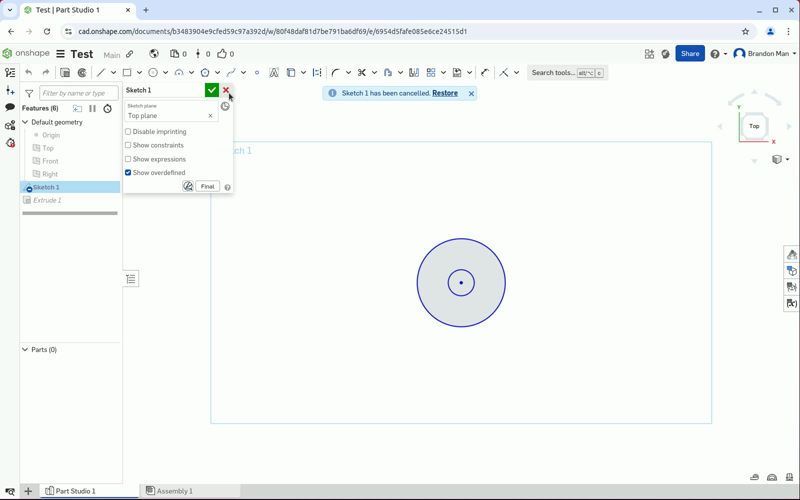
click(229, 92)
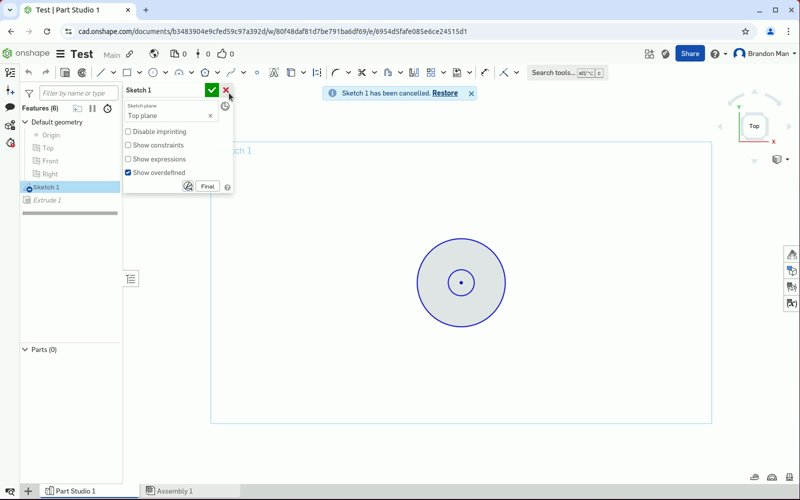
key(shift+s)
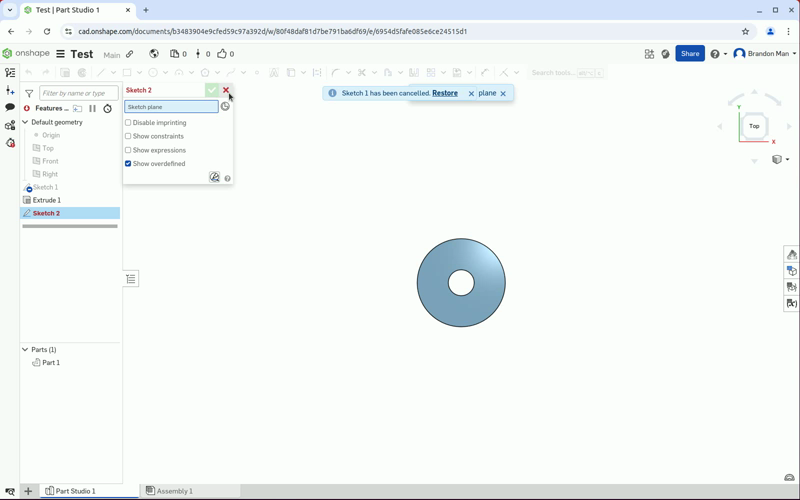
mouse_move(73, 150)
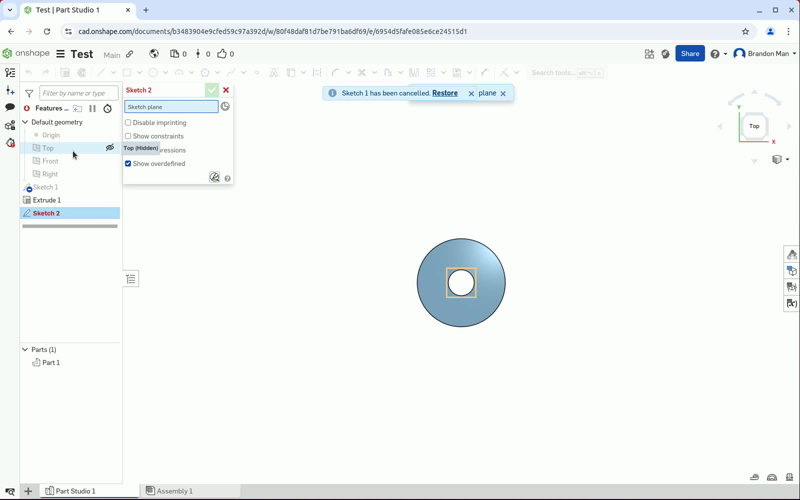
click(73, 150)
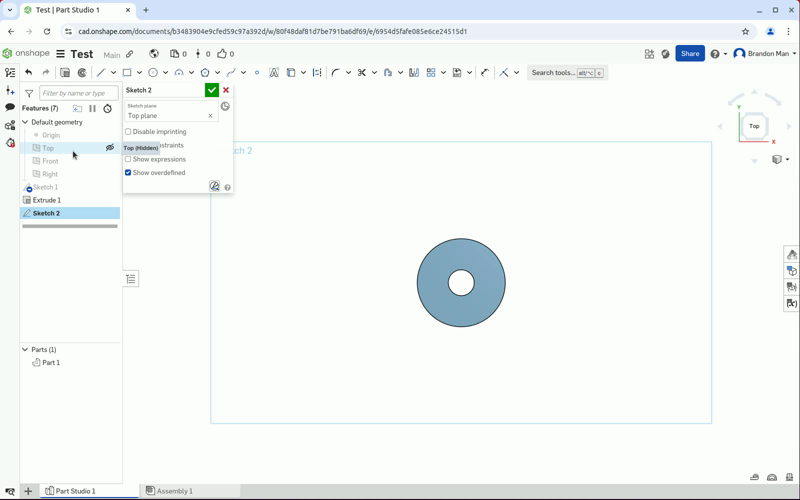
mouse_move(73, 352)
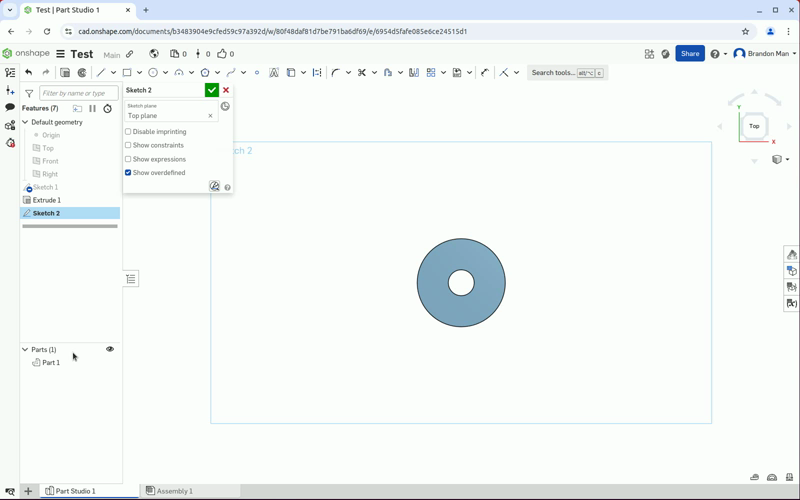
key(y)
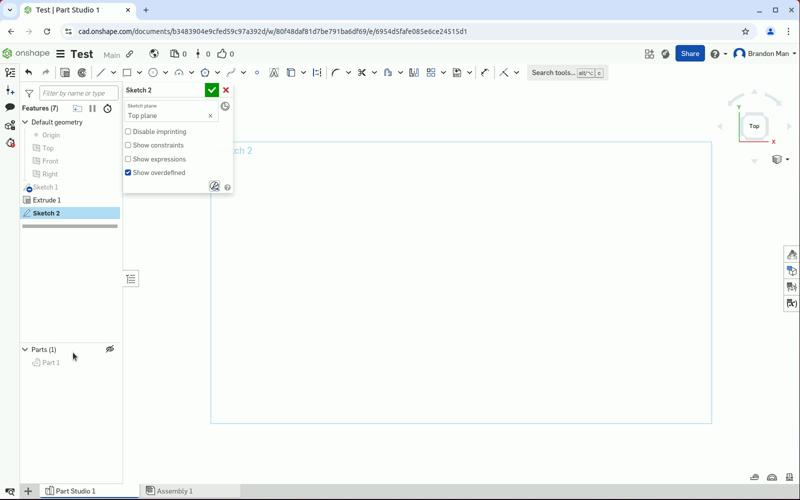
key(c)
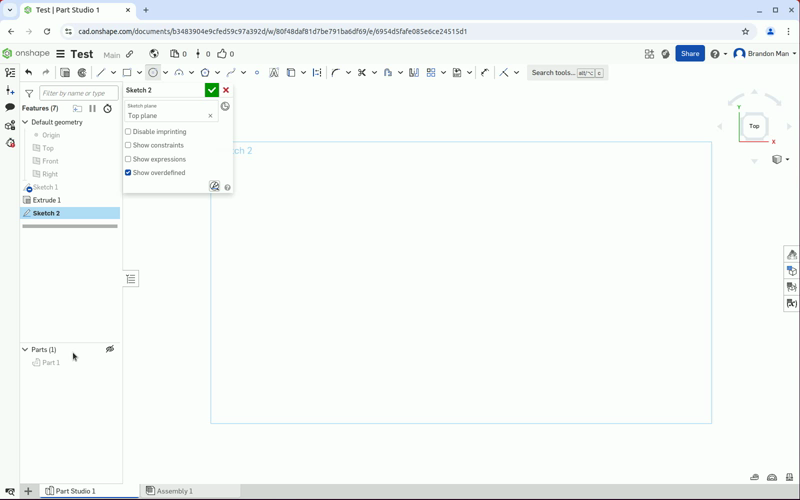
key_down(shift)
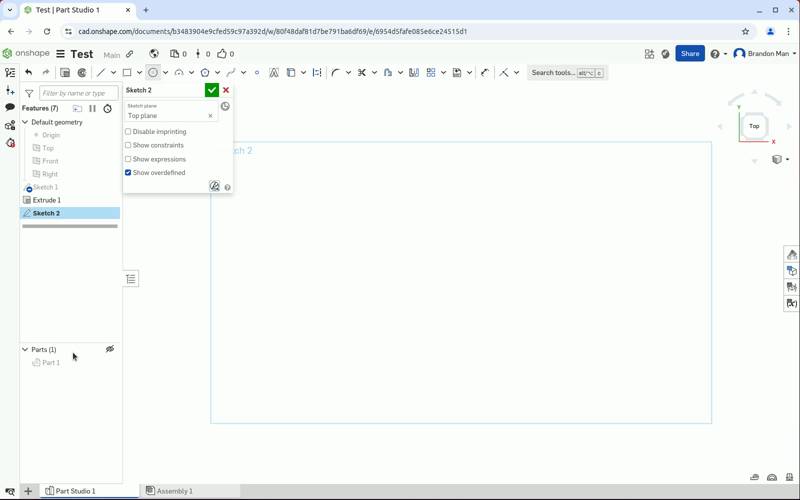
mouse_move(461, 282)
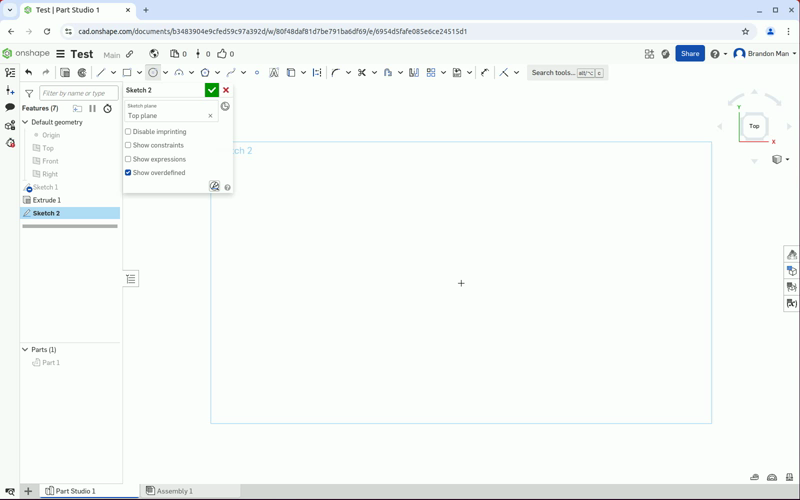
click(461, 282)
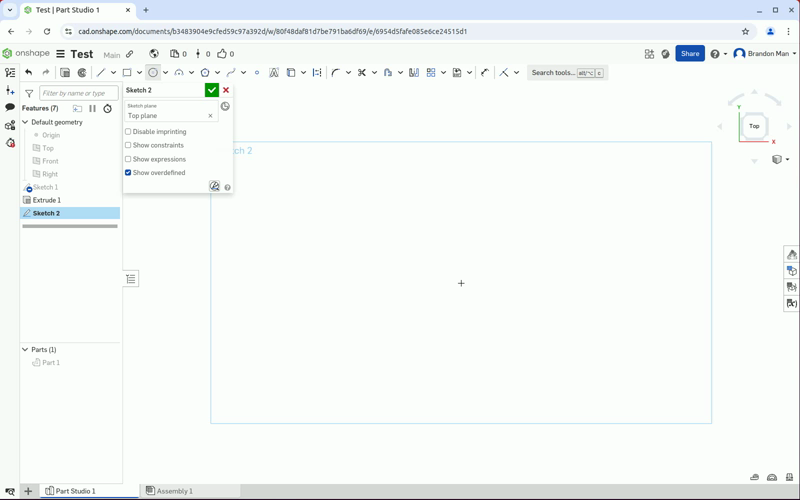
key_up(shift)
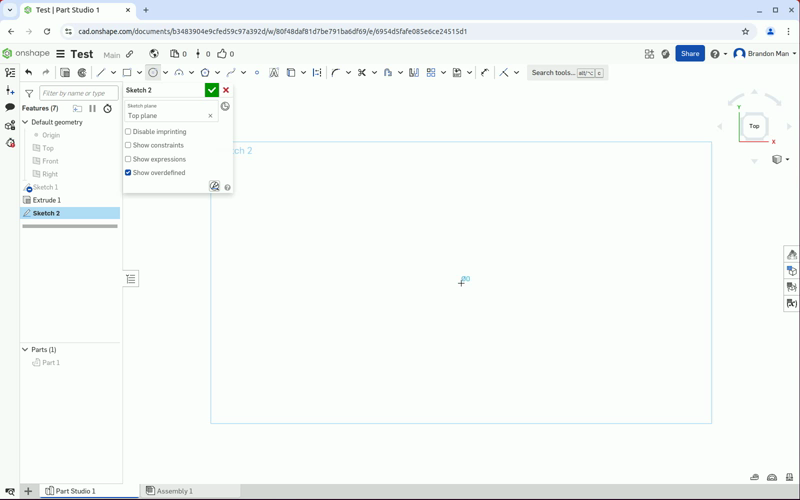
mouse_move(474, 282)
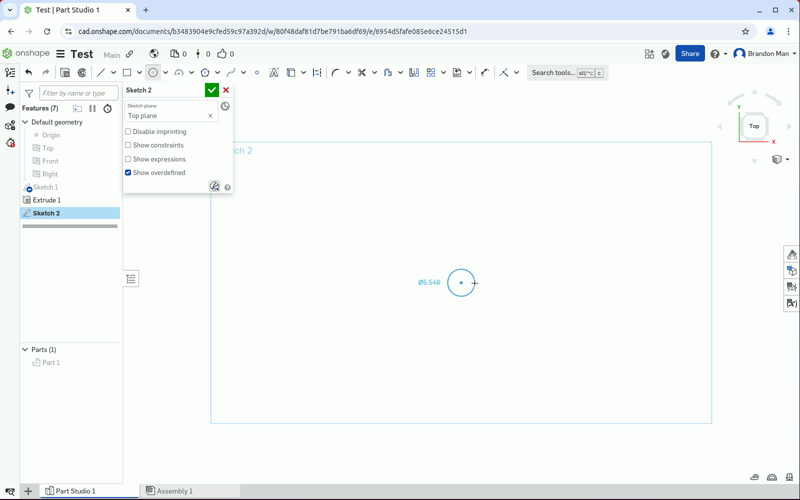
click(474, 282)
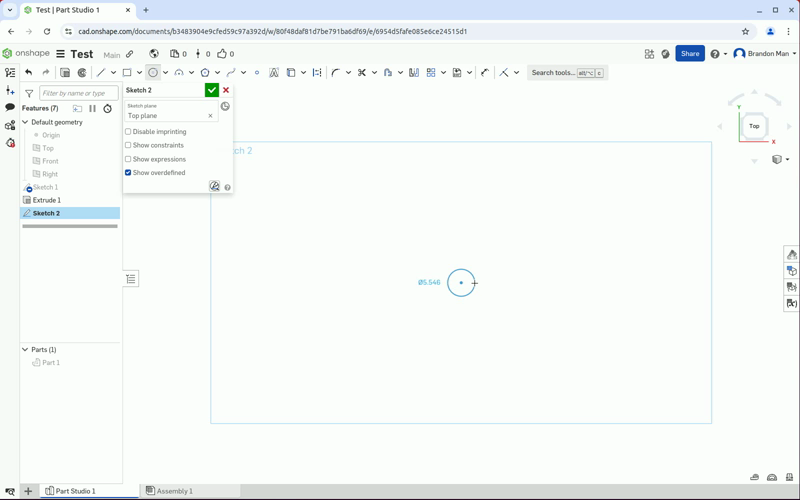
key(esc)
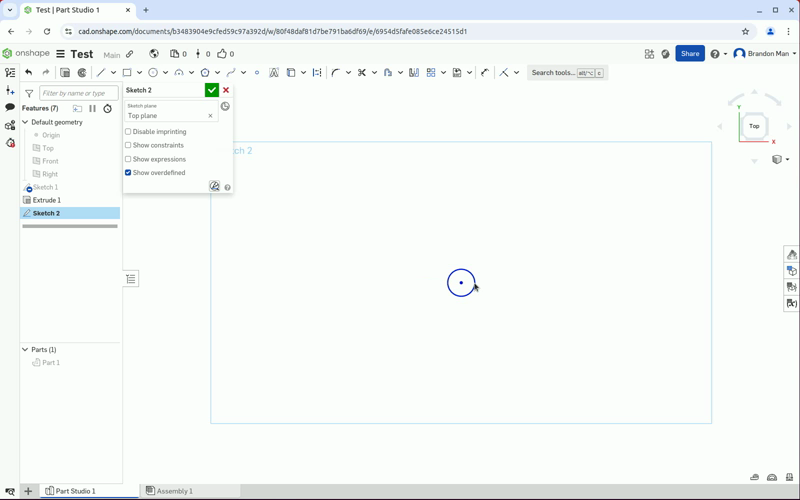
mouse_move(466, 288)
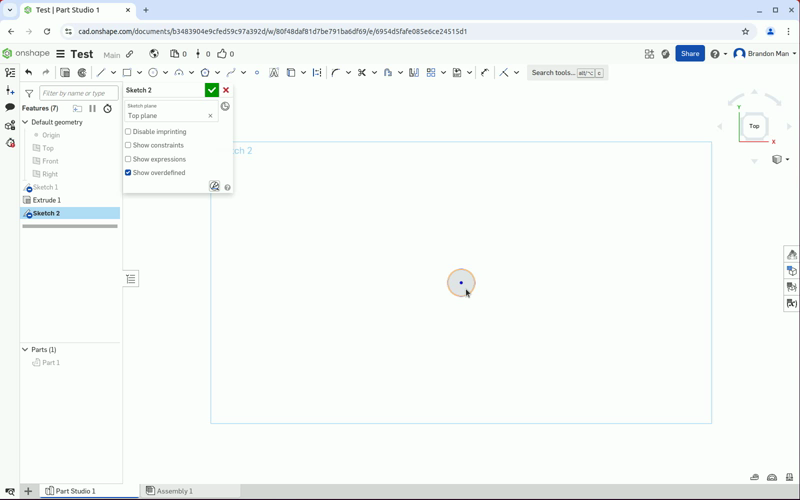
scroll(6)
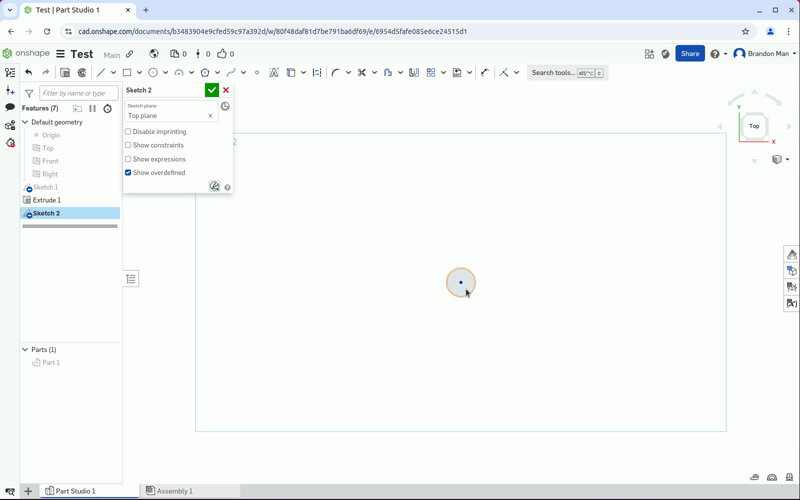
scroll(6)
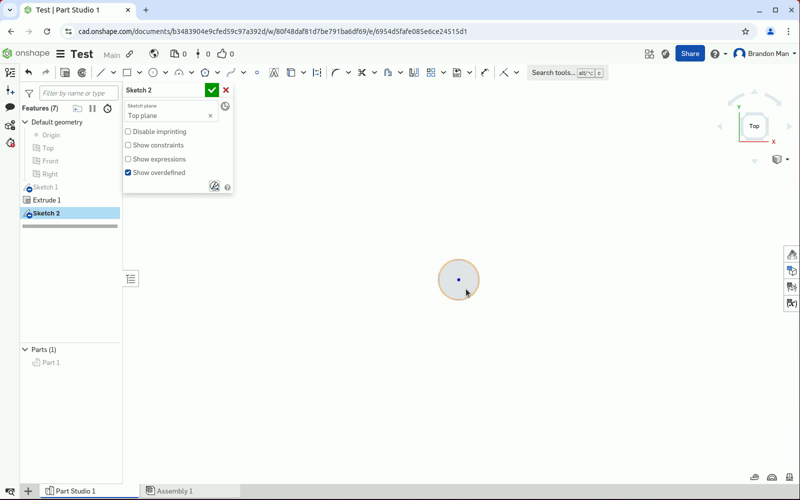
scroll(6)
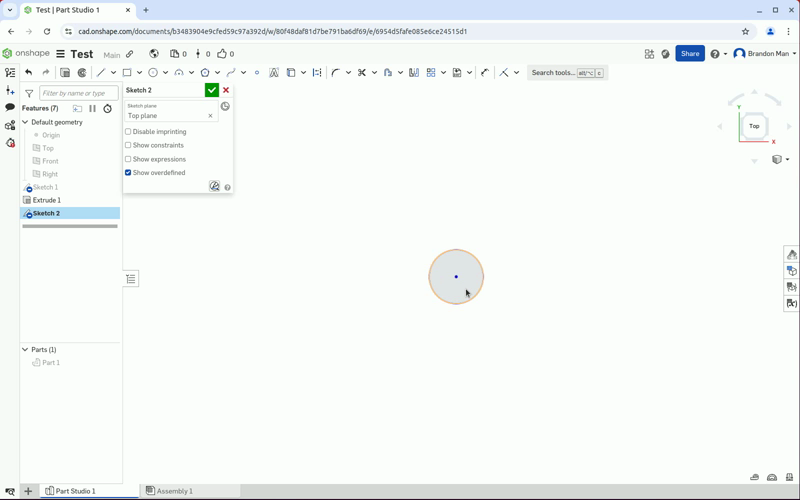
scroll(6)
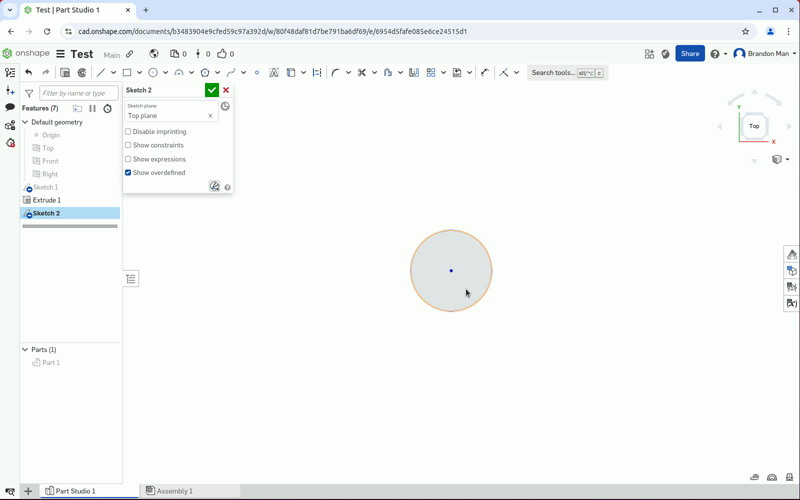
scroll(6)
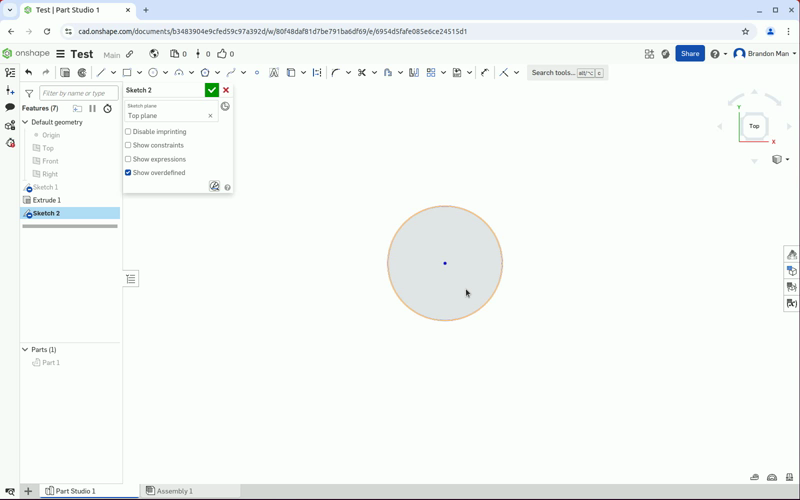
scroll(6)
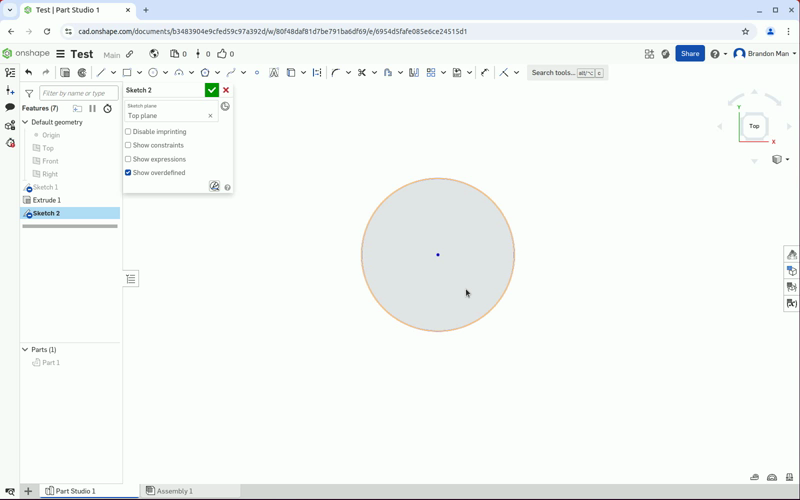
scroll(6)
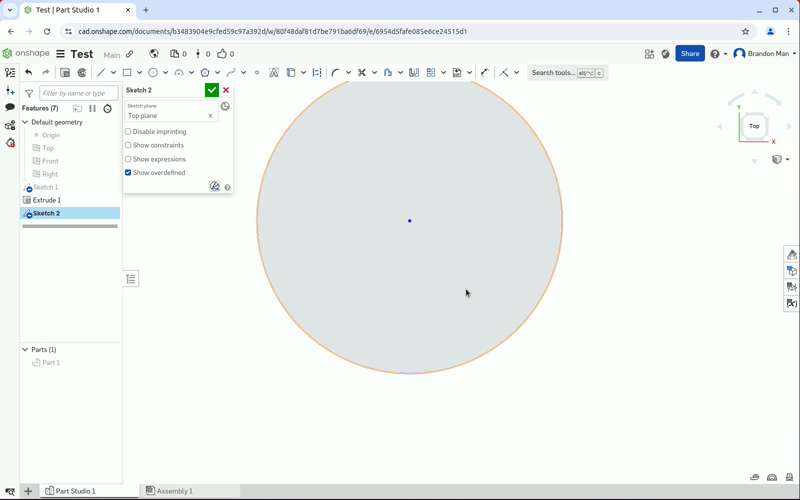
click(466, 288)
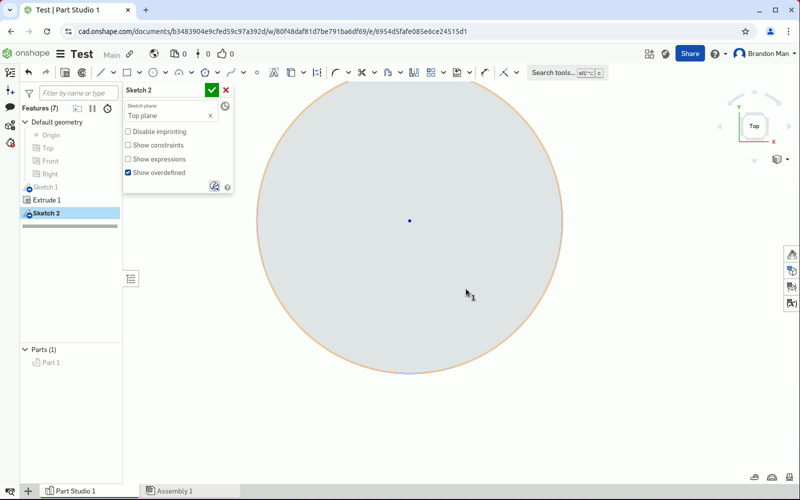
scroll(-6)
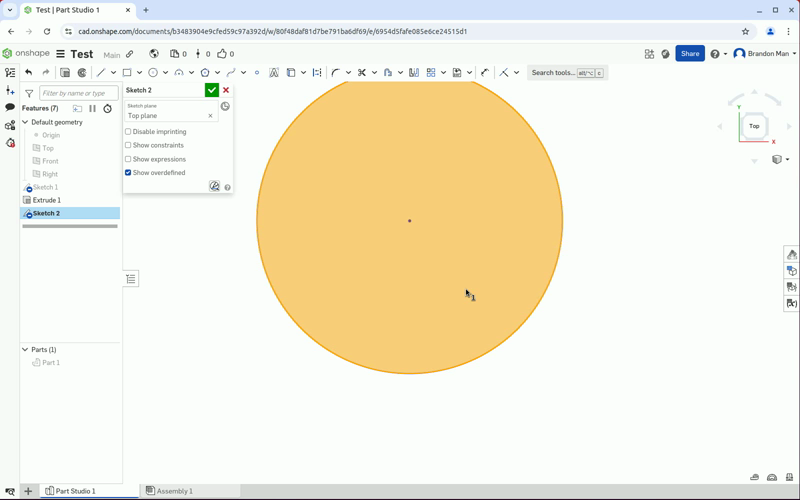
scroll(-6)
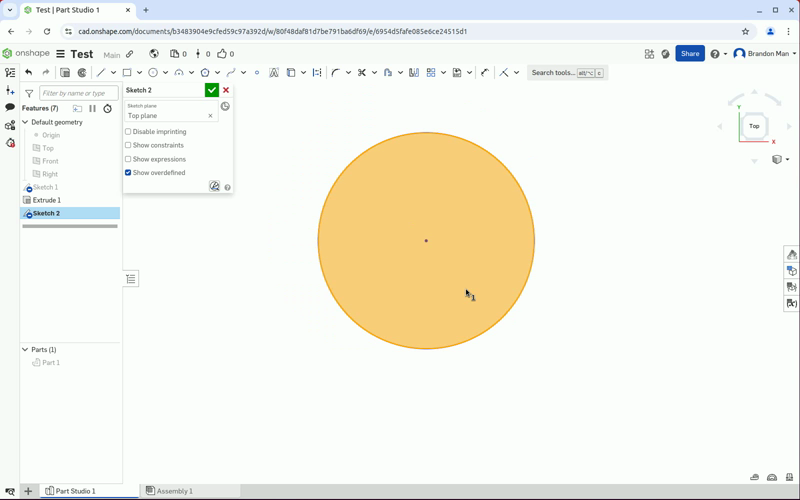
scroll(-6)
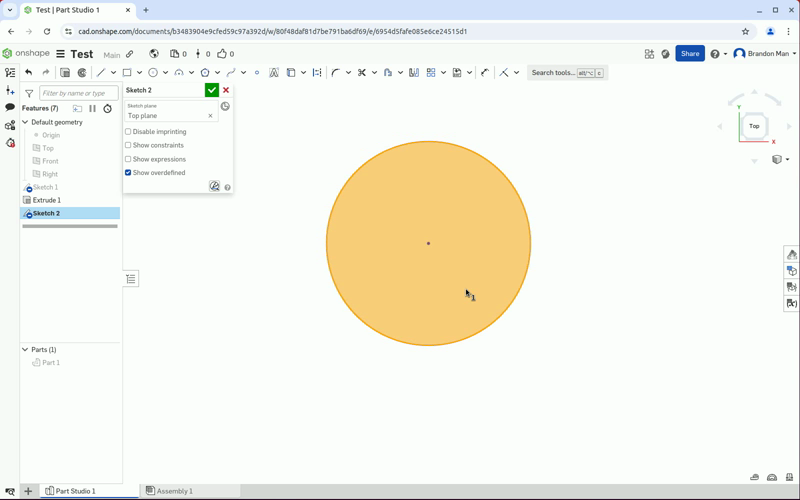
scroll(-6)
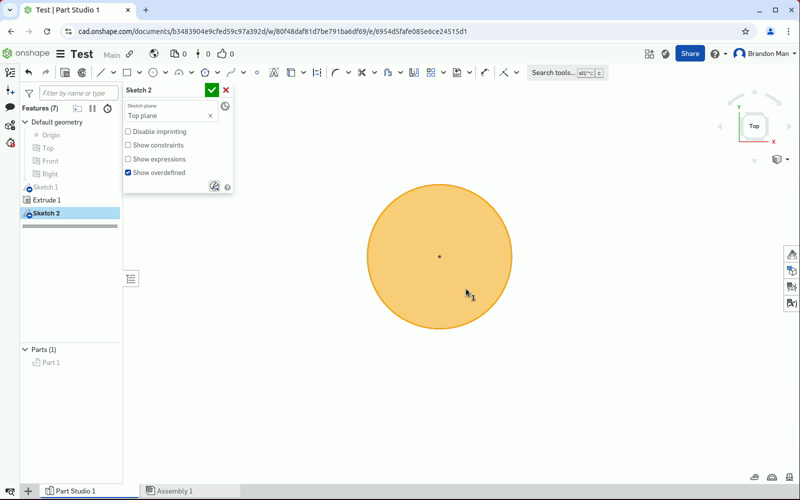
scroll(-6)
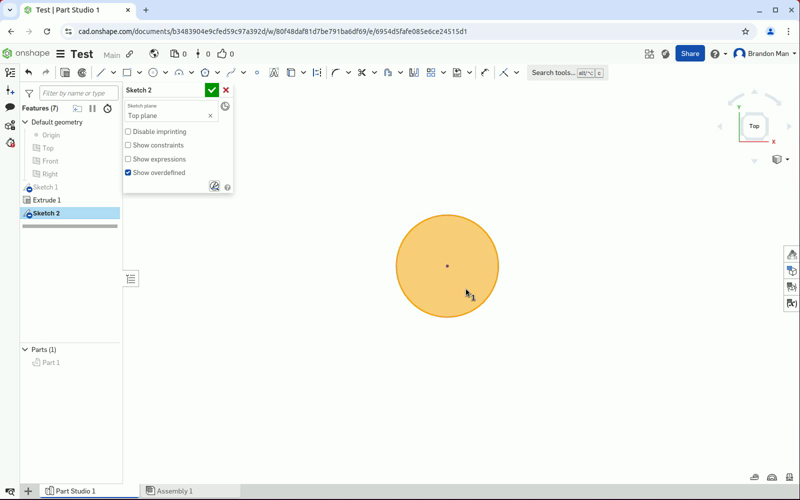
scroll(-6)
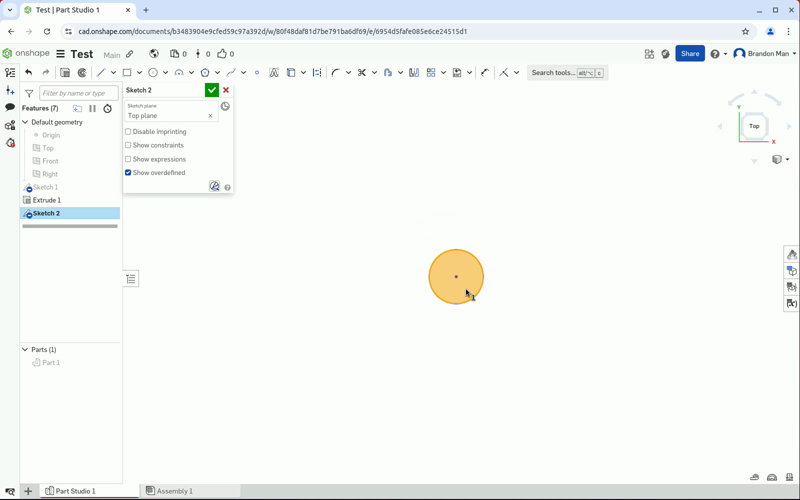
scroll(-6)
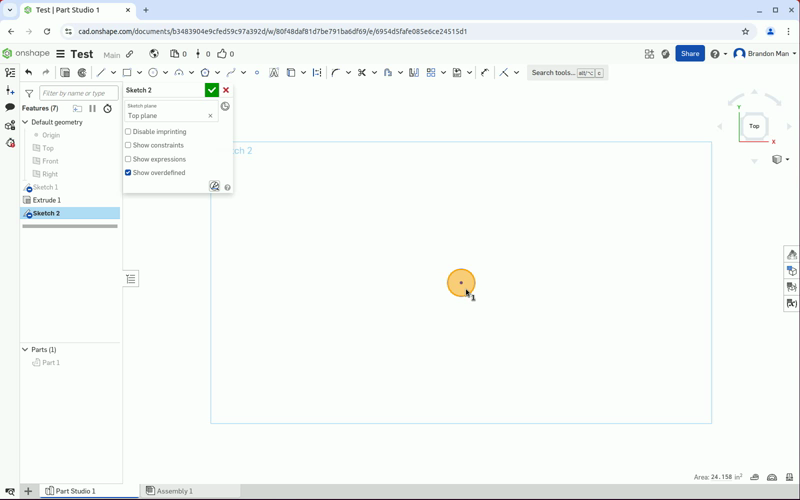
mouse_move(73, 352)
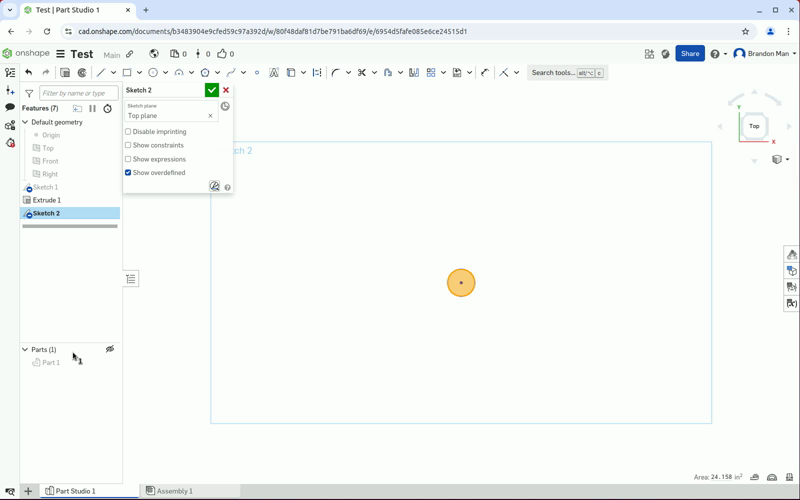
key(shift+y)
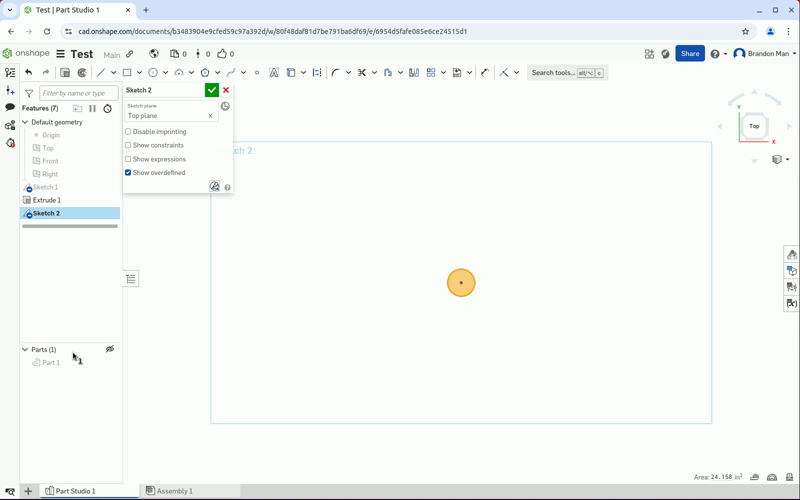
key(shift+e)
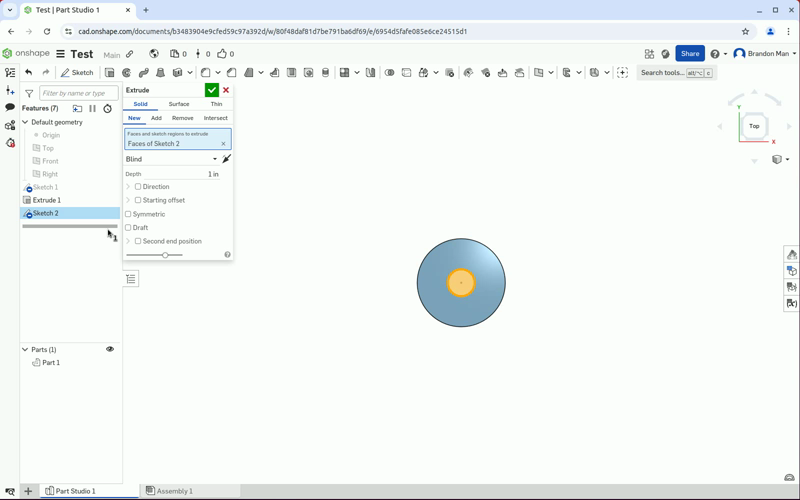
mouse_move(143, 106)
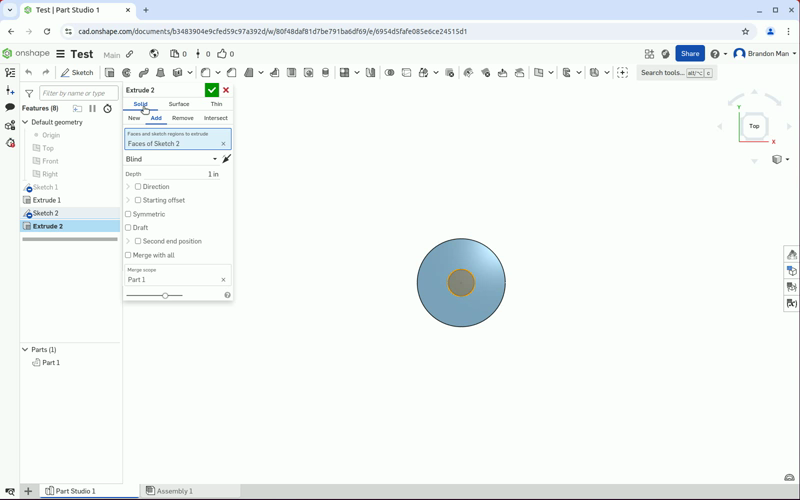
click(143, 106)
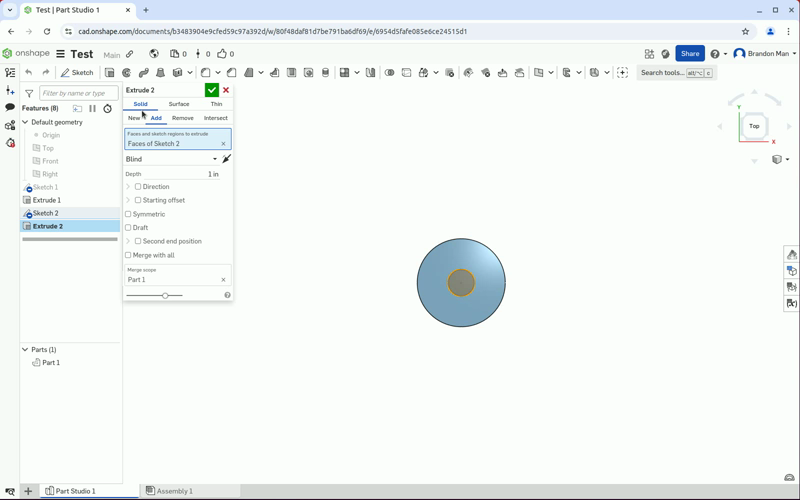
mouse_move(137, 120)
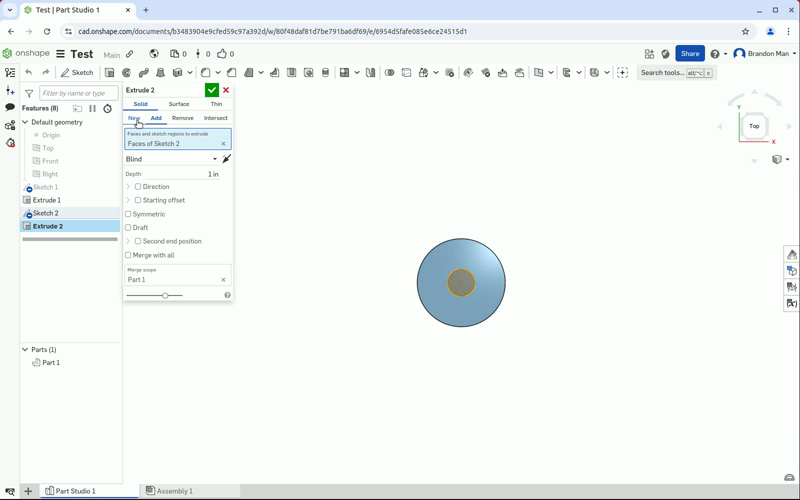
click(137, 120)
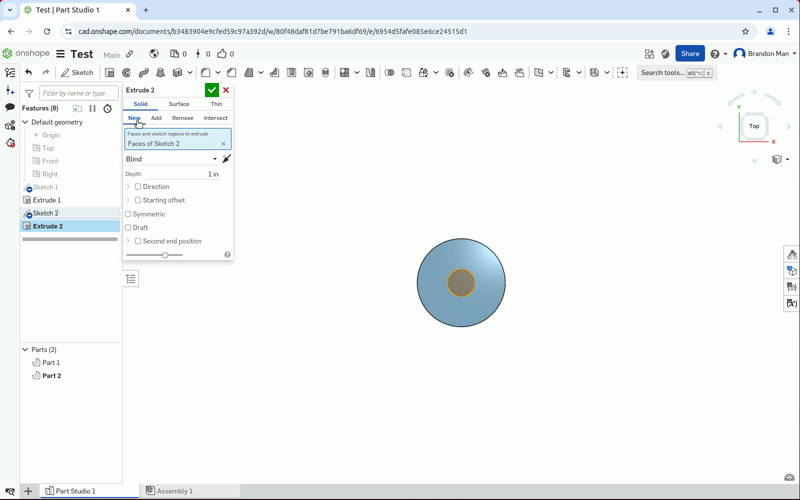
key(tab, 4)
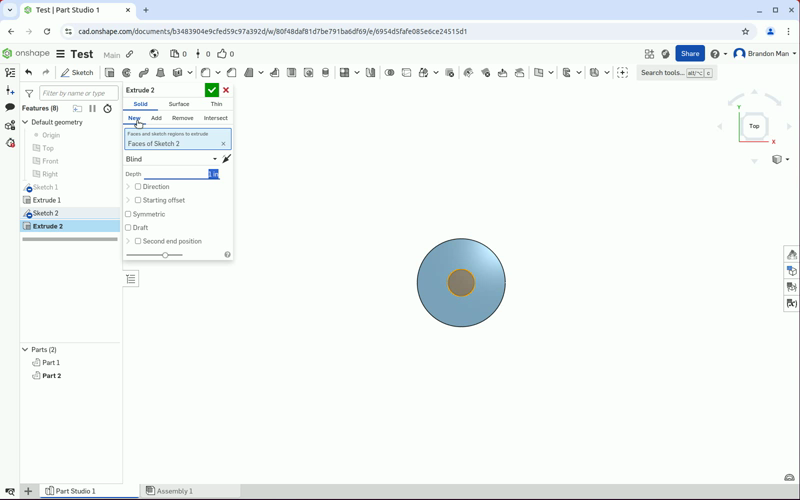
text(22.145)
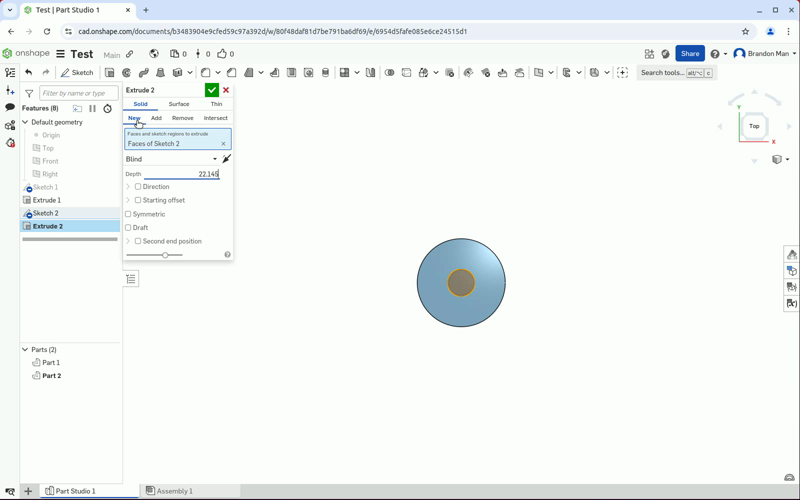
key(enter)
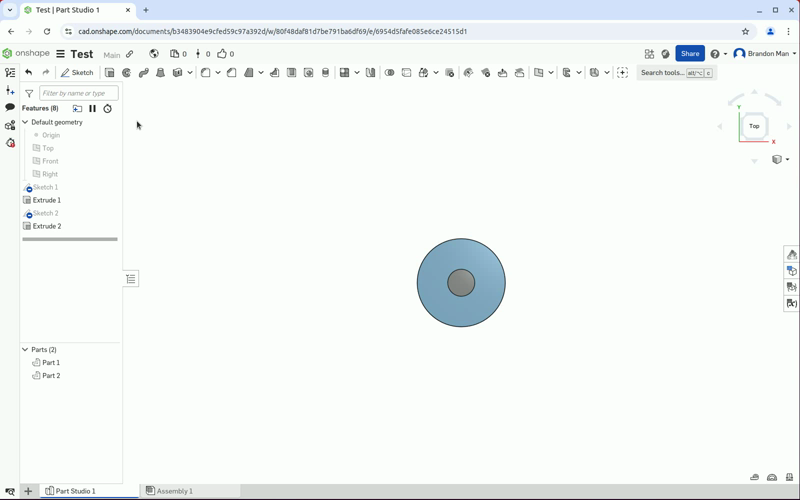
key(shift+h)
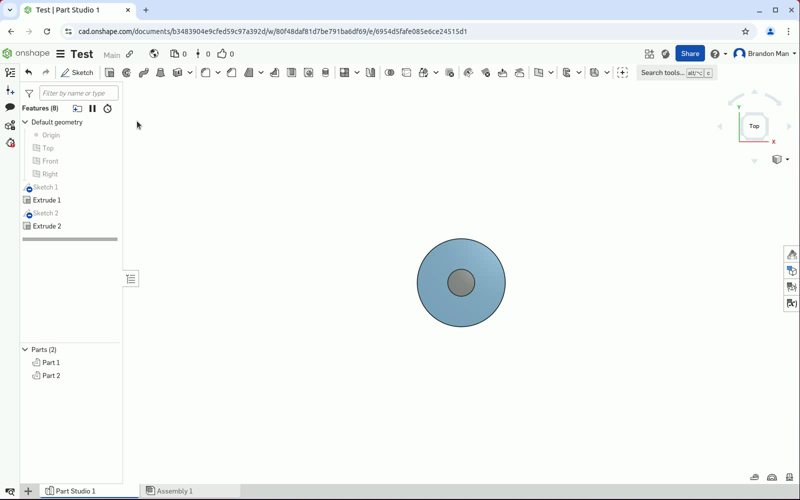
key(shift+h)
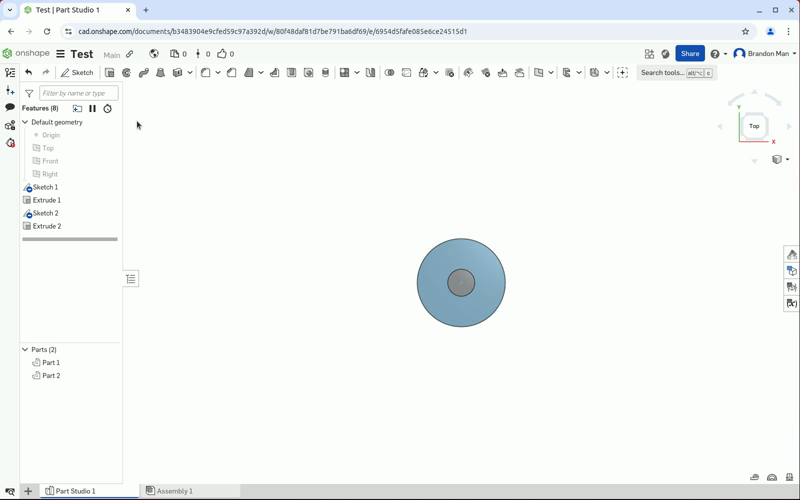
key(shift+7)
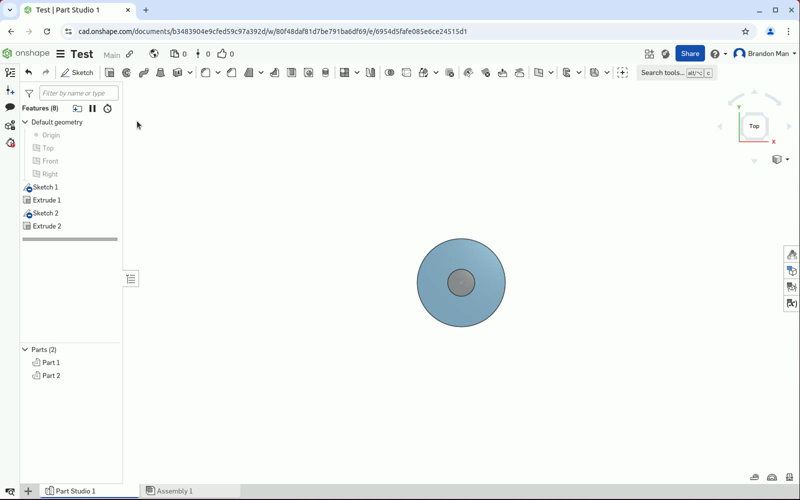
key(up, 3)
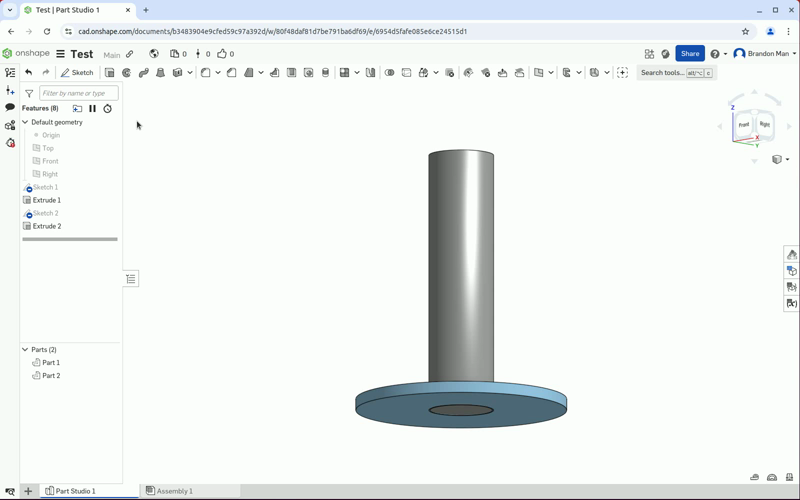
key(left, 3)
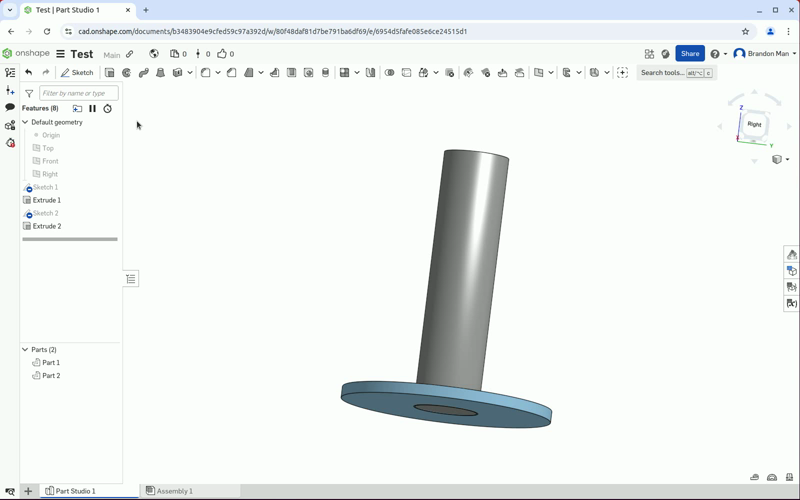
key(right, 3)
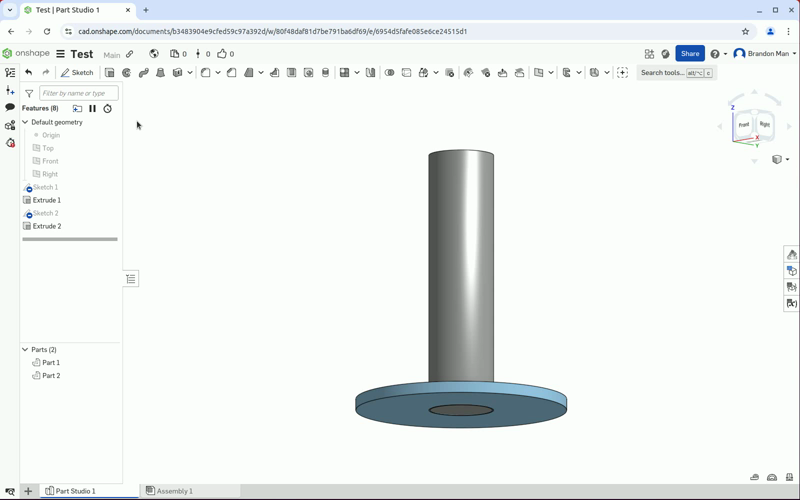
key(down, 3)
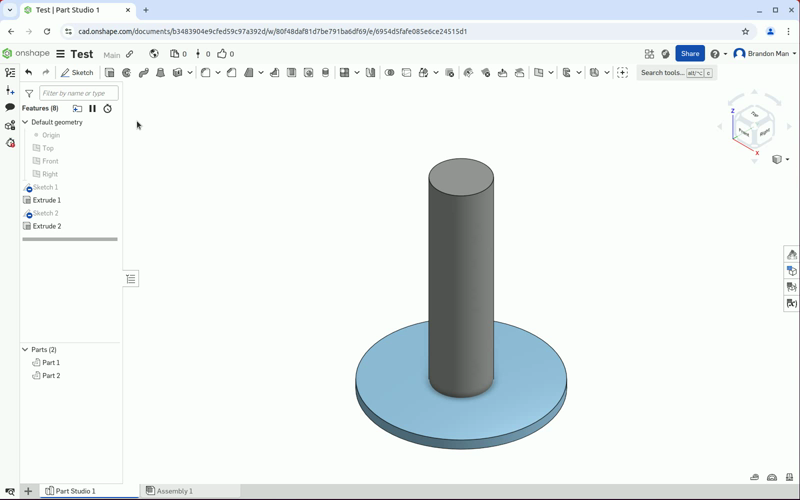
mouse_move(73, 189)
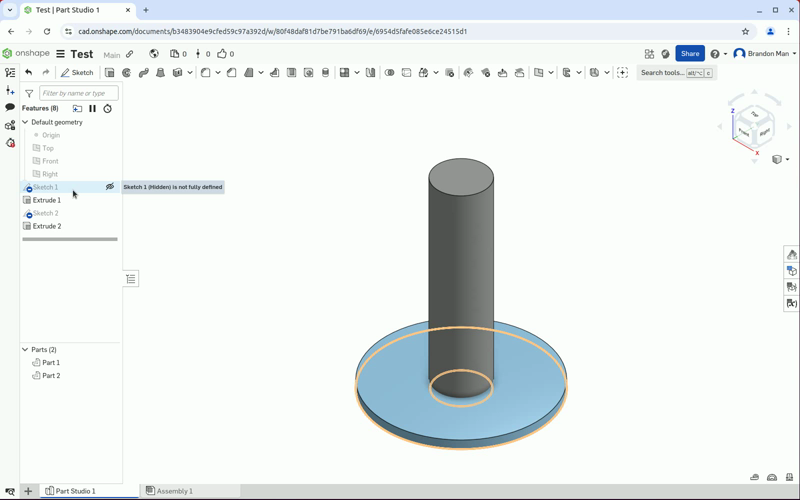
click(73, 189)